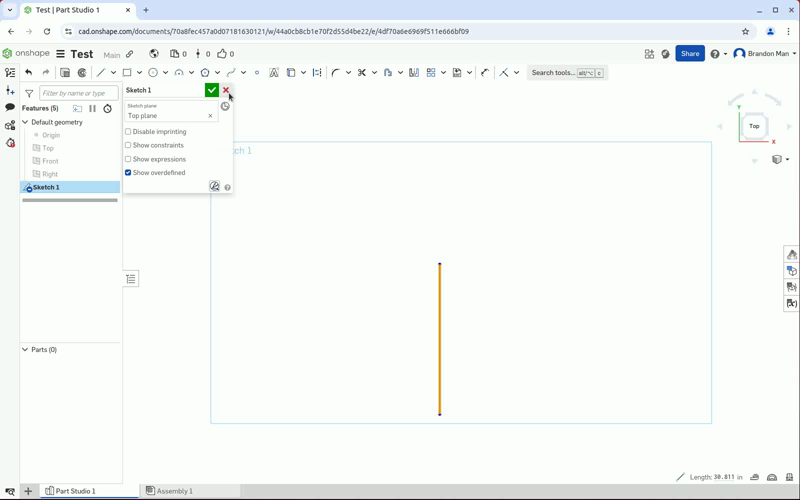
key(shift+h)
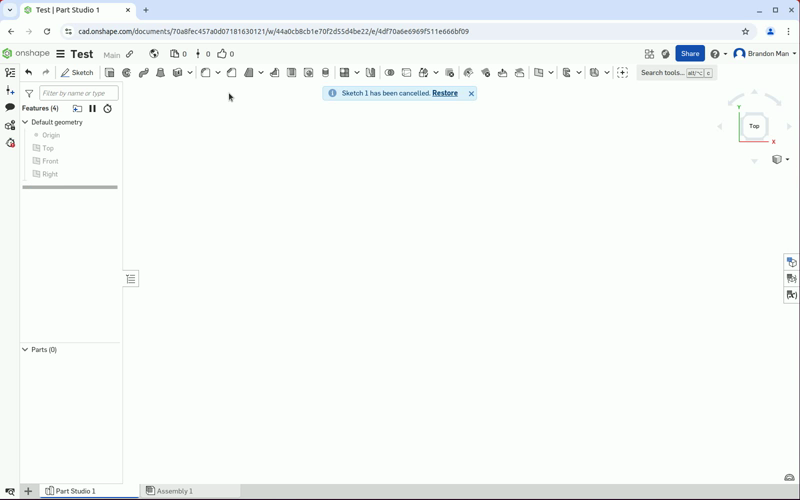
mouse_move(73, 352)
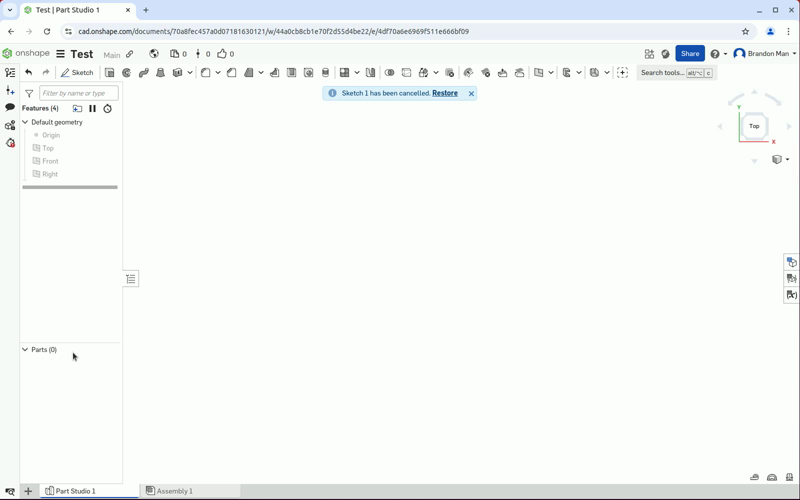
key(y)
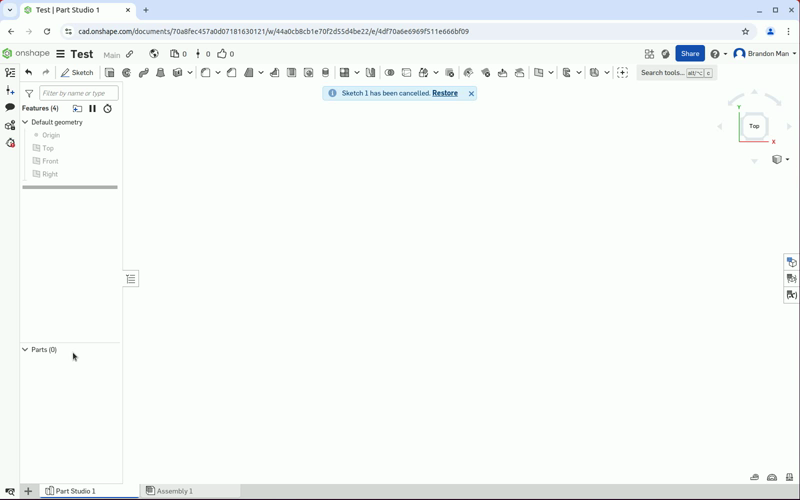
key(shift+p)
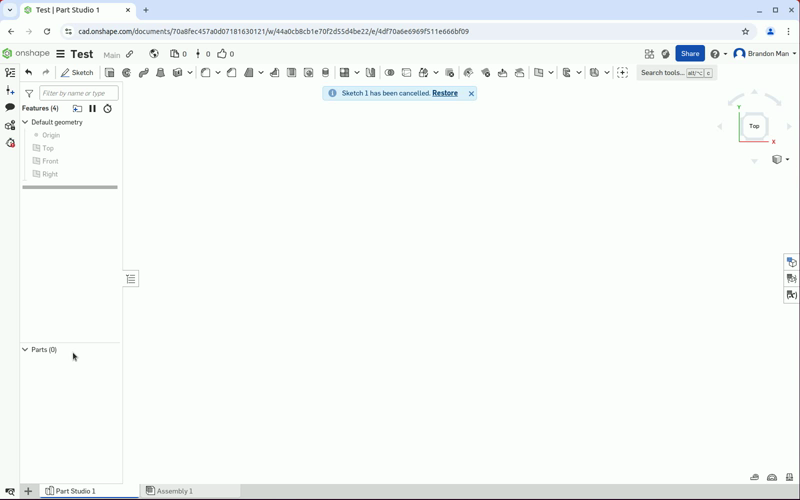
key(space)
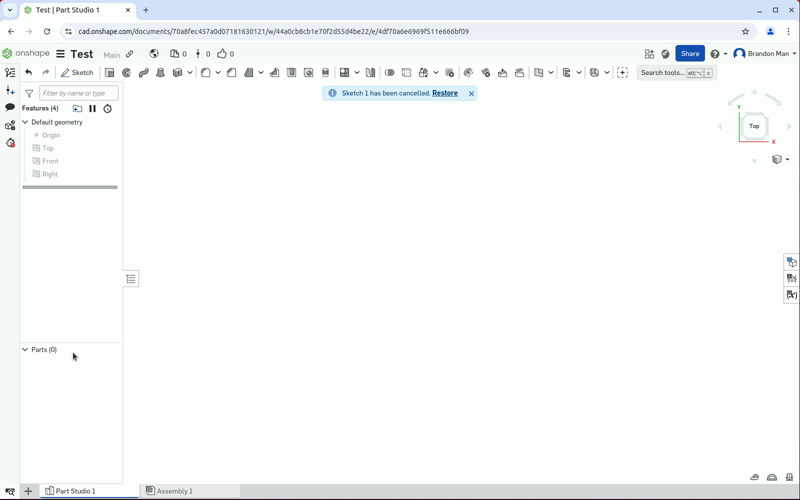
key_down(shift)
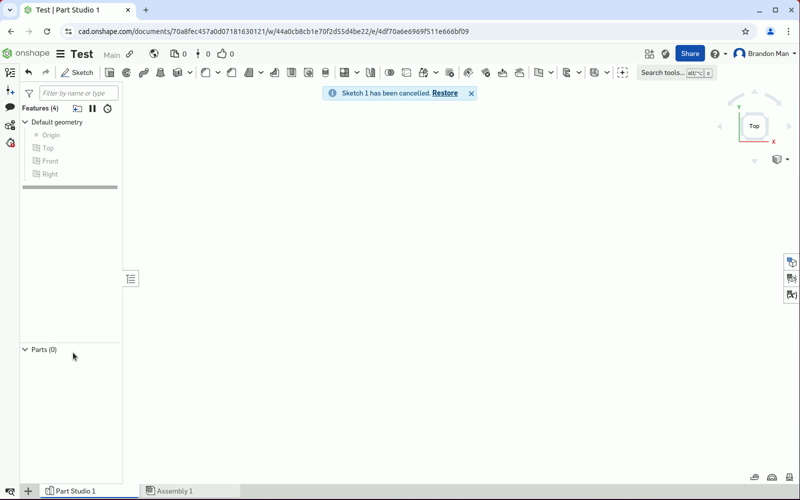
key(up)
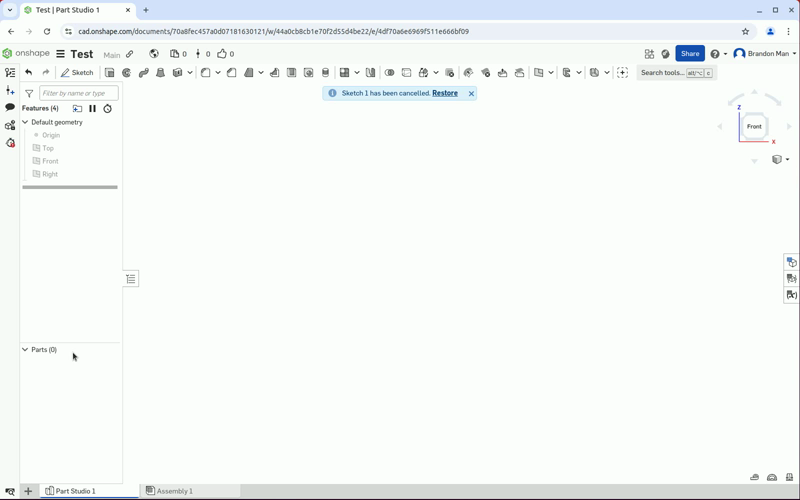
key_up(shift)
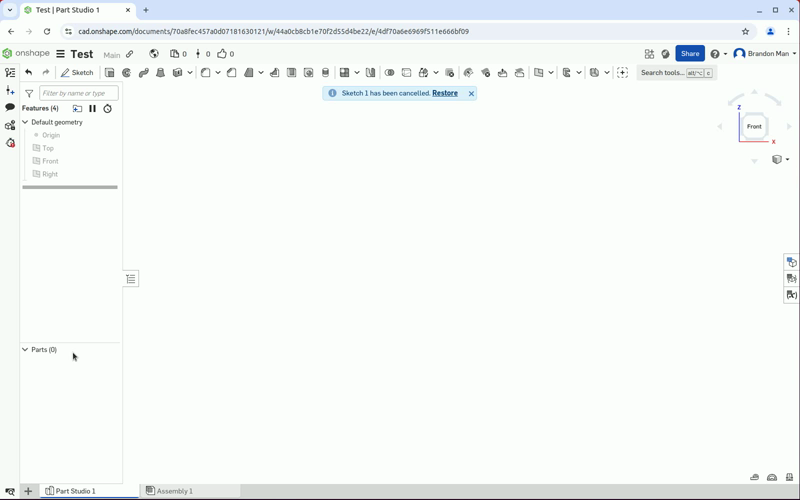
mouse_move(73, 352)
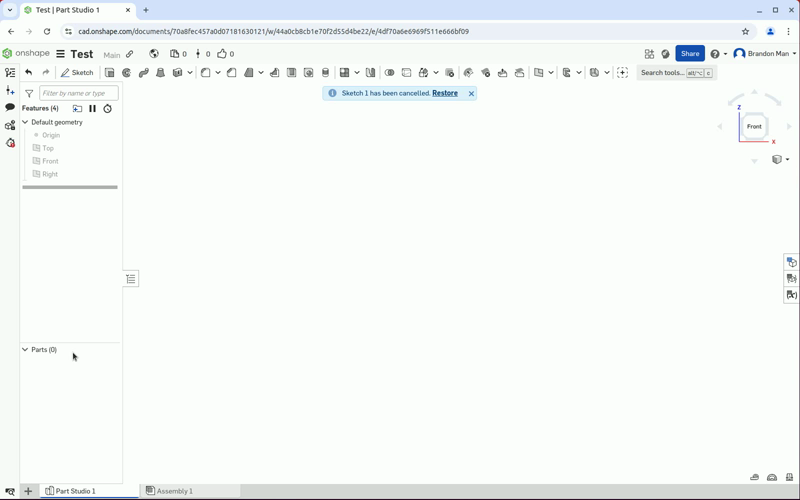
key(shift+y)
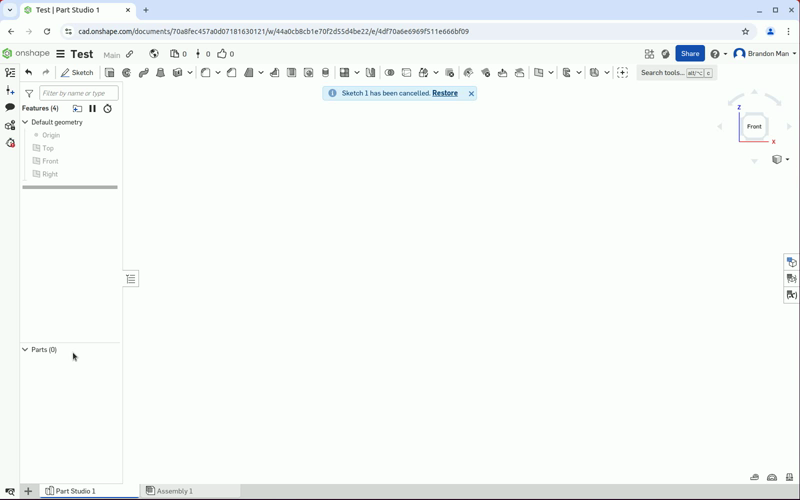
key(shift+s)
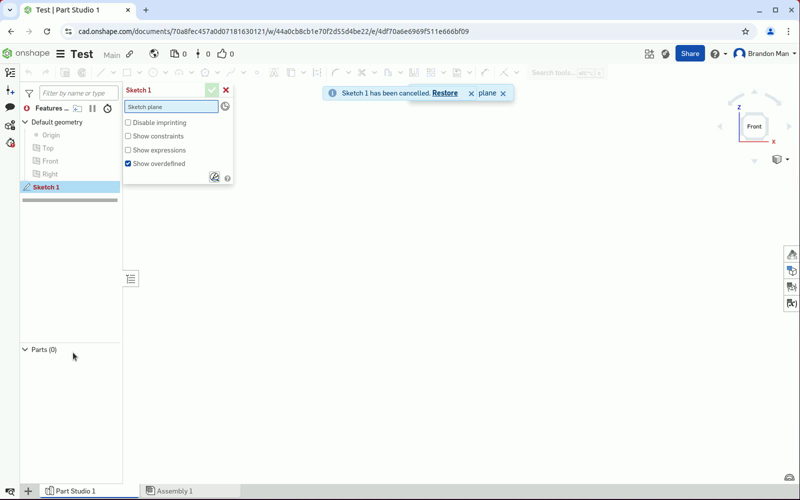
mouse_move(73, 163)
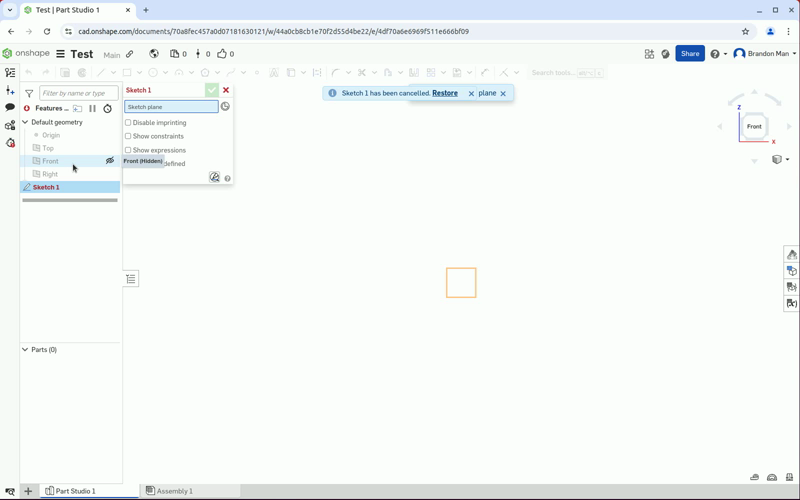
click(73, 163)
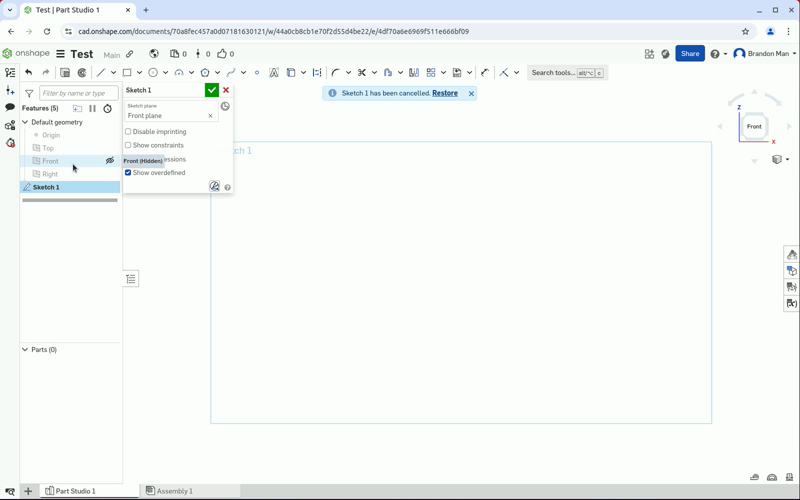
mouse_move(73, 352)
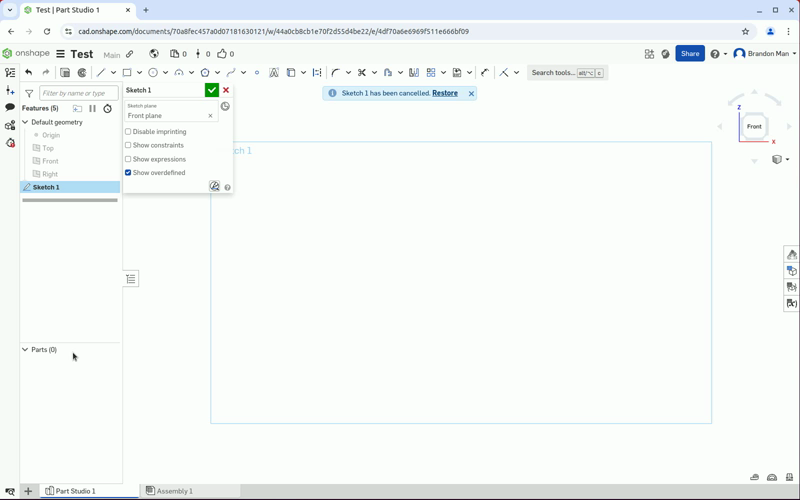
key(y)
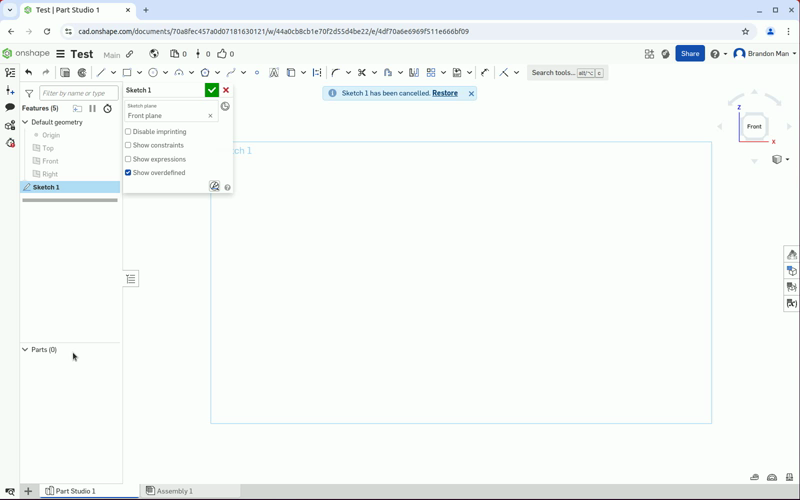
key(l)
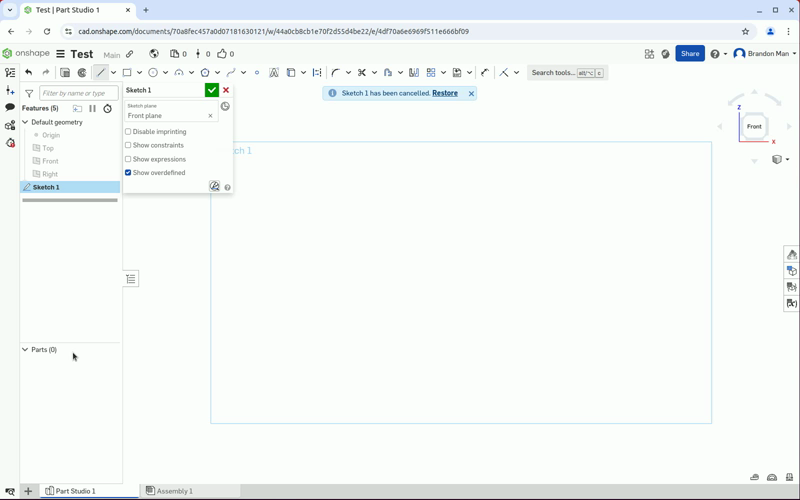
key_down(shift)
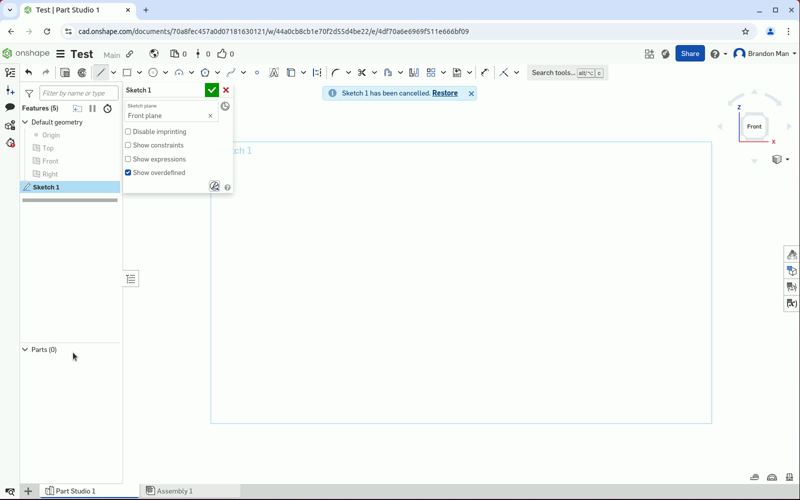
mouse_move(364, 326)
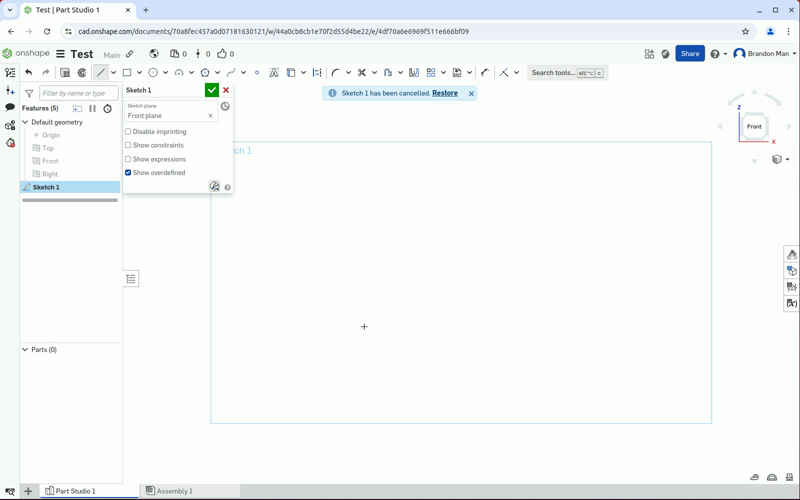
click(364, 326)
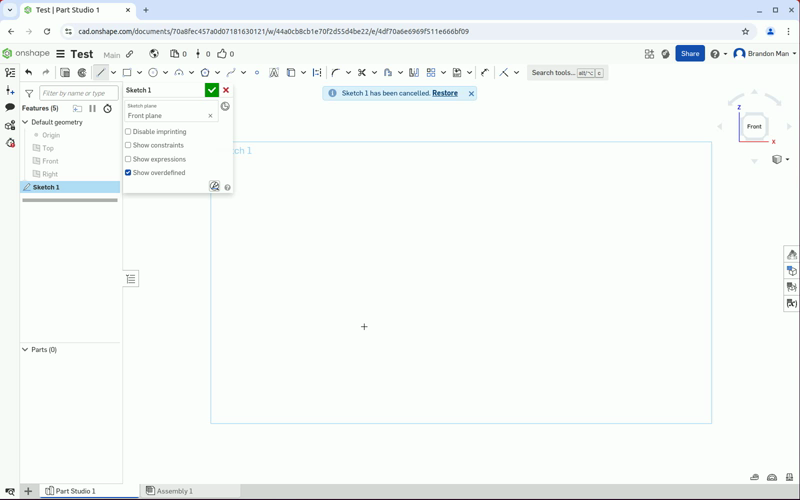
key_up(shift)
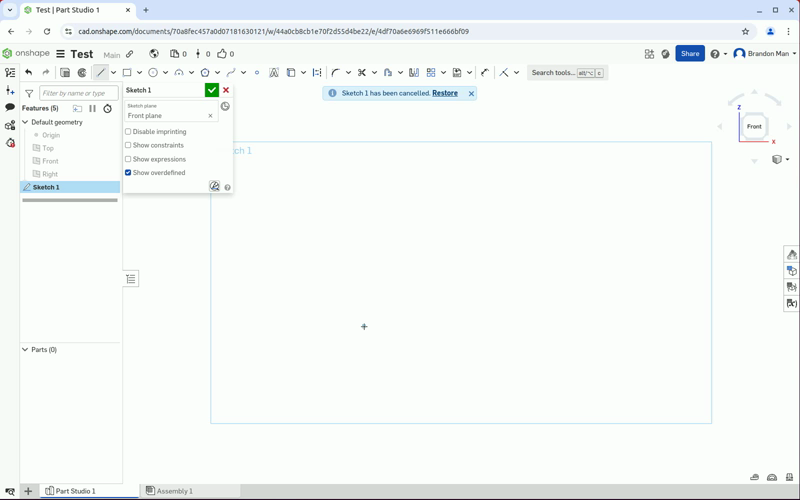
key_down(shift)
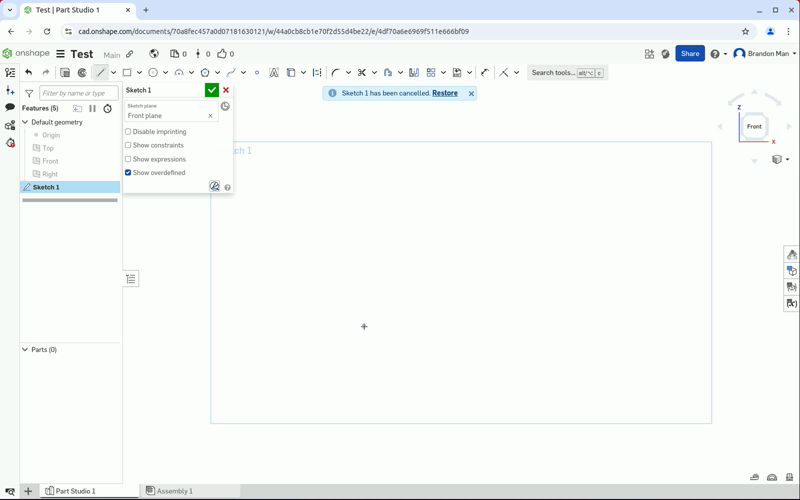
mouse_move(394, 326)
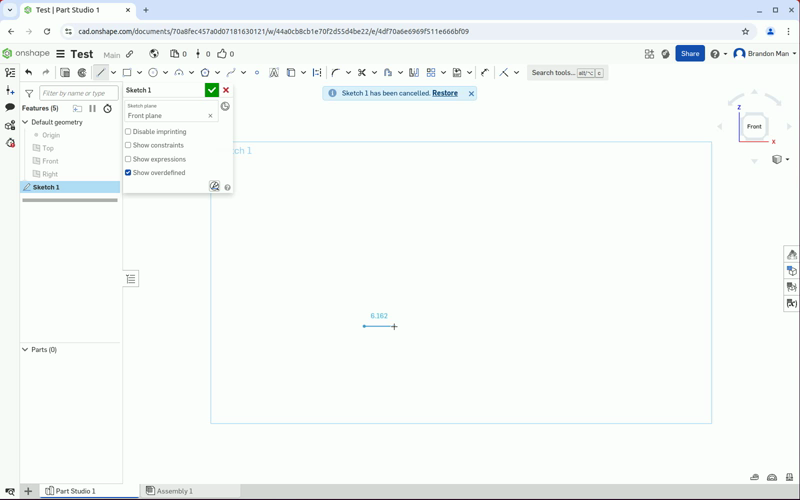
mouse_move(406, 326)
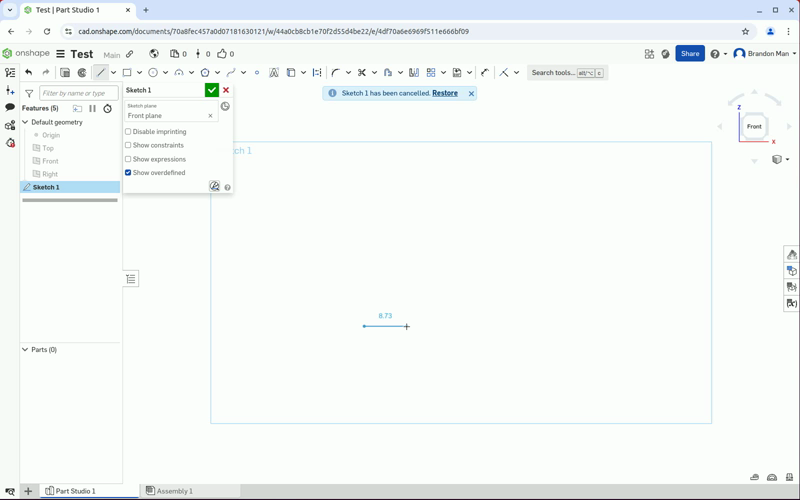
click(406, 326)
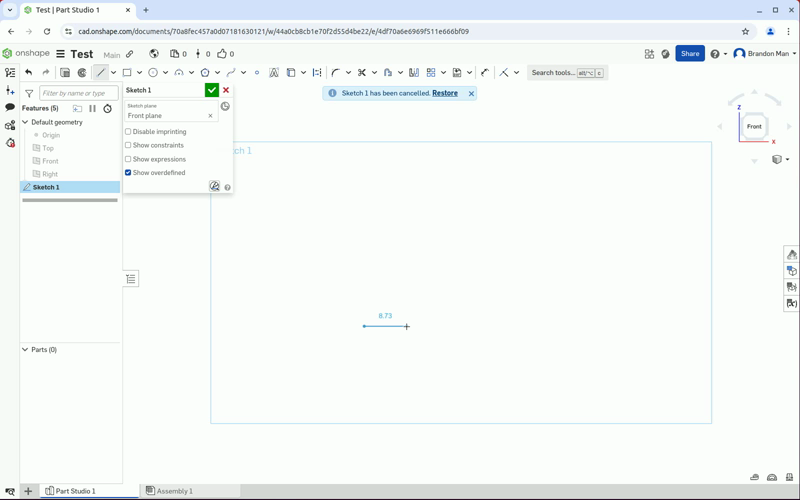
key_up(shift)
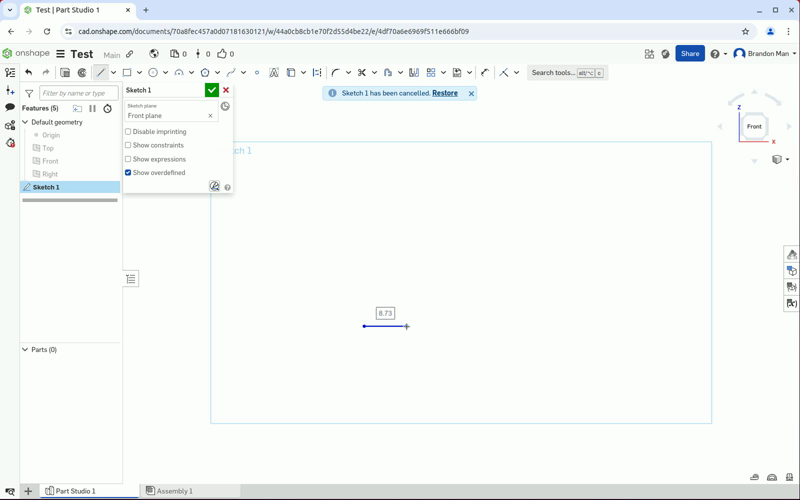
key_down(shift)
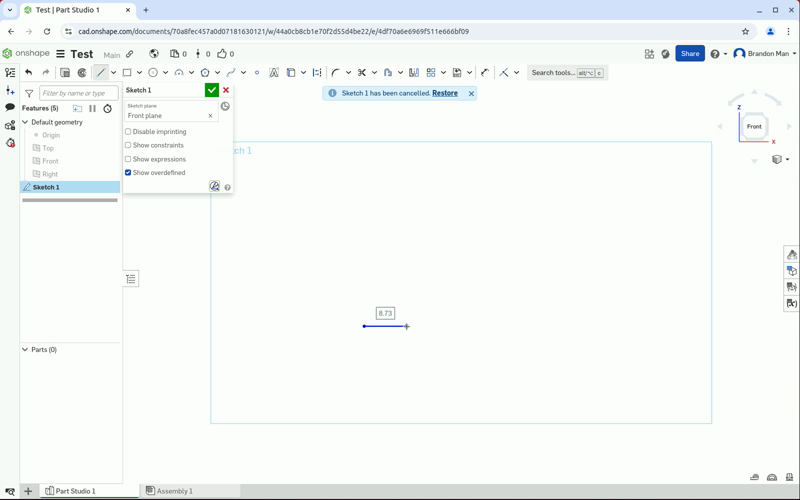
mouse_move(436, 326)
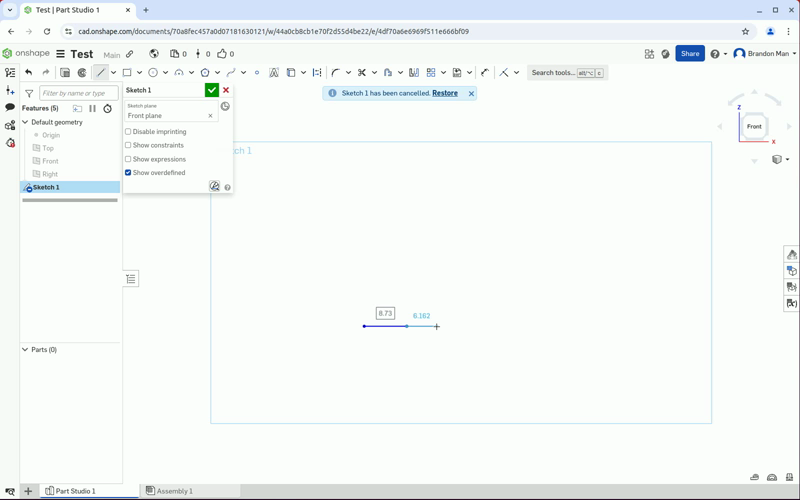
mouse_move(406, 302)
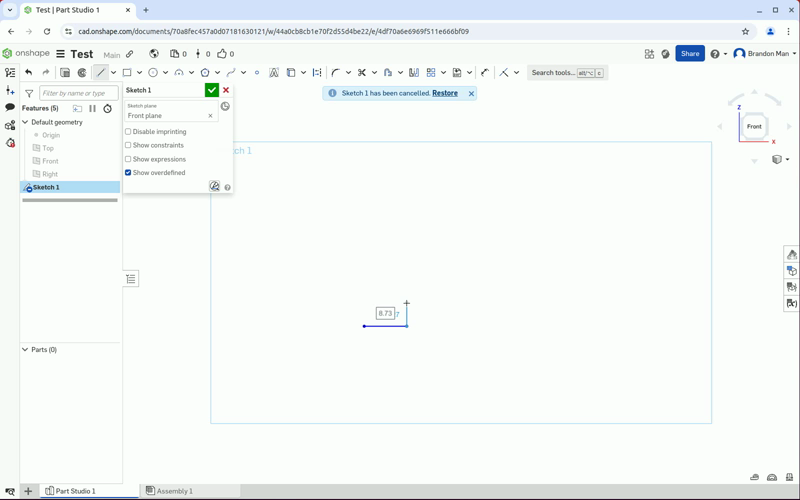
click(406, 302)
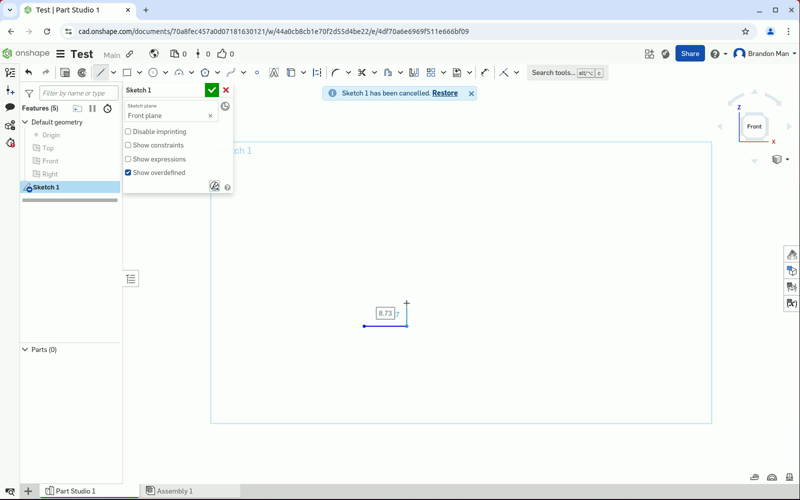
key_up(shift)
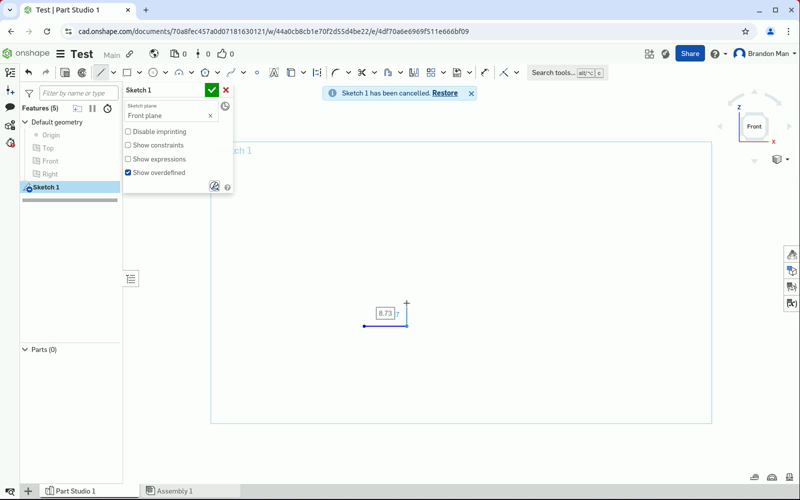
key_down(shift)
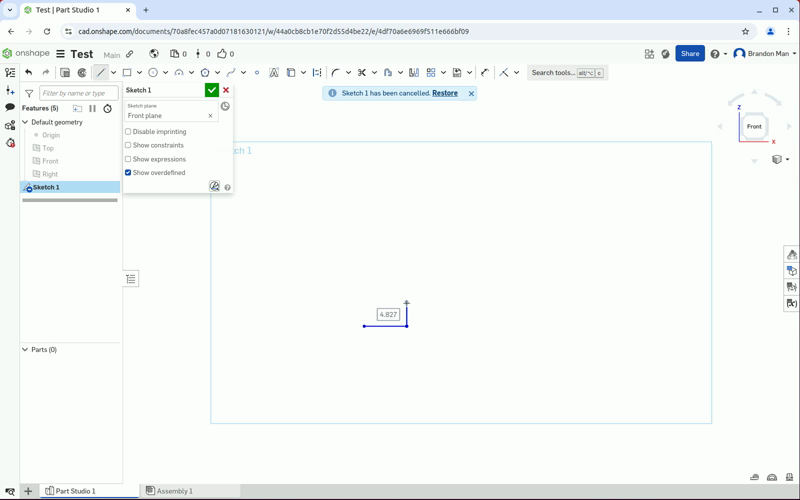
mouse_move(489, 302)
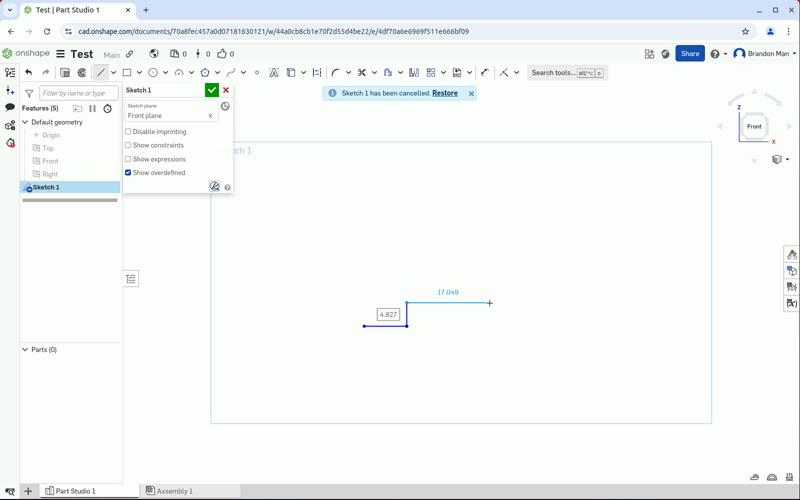
click(489, 302)
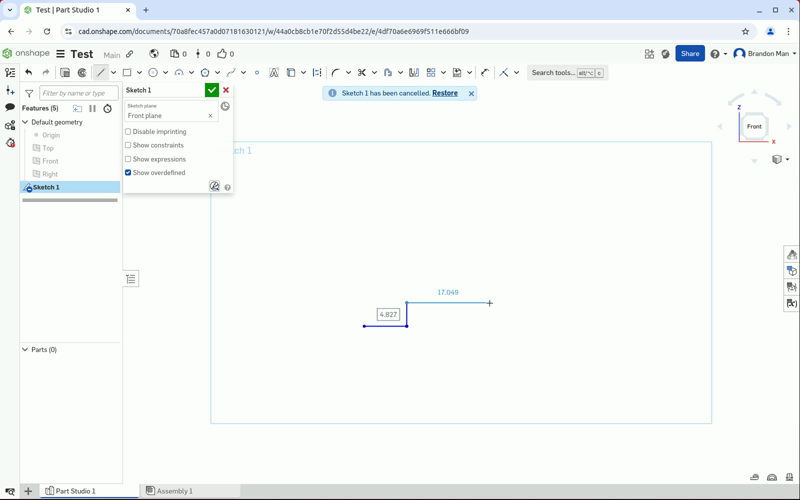
key_up(shift)
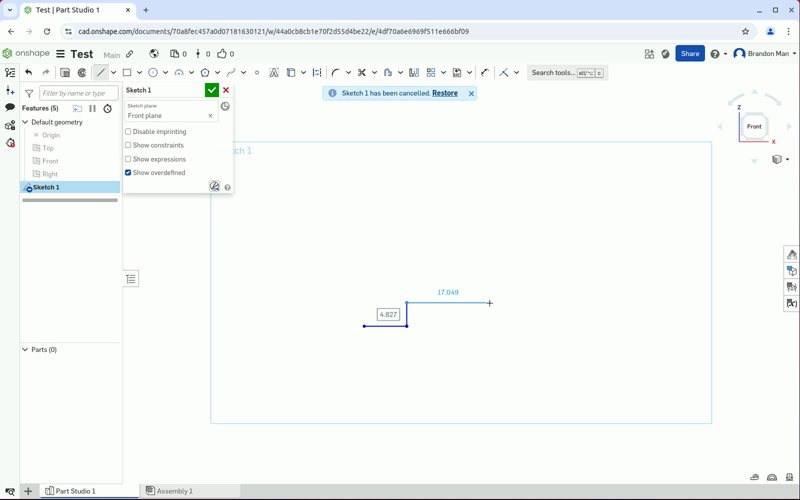
key_down(shift)
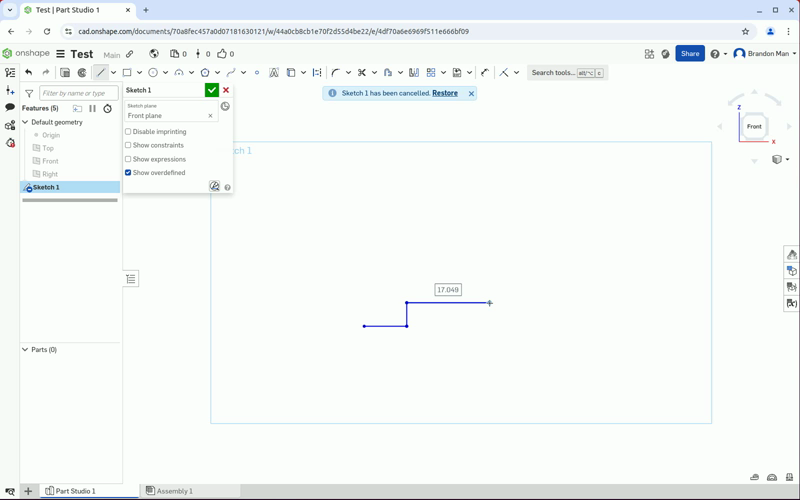
mouse_move(519, 302)
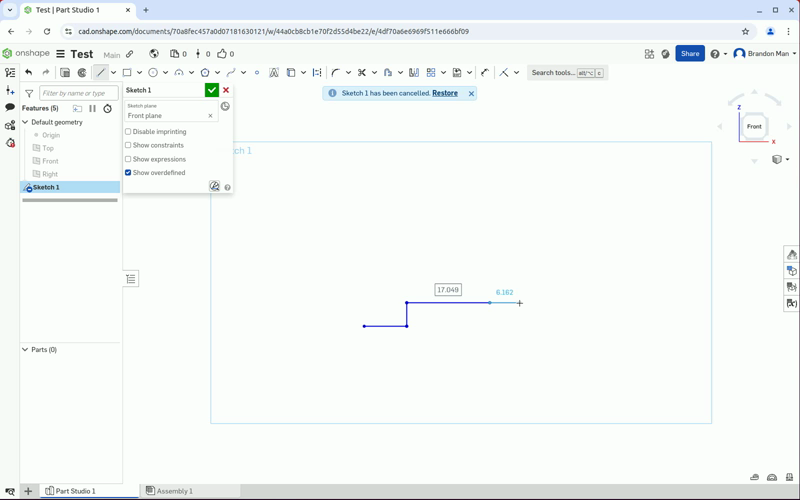
mouse_move(489, 326)
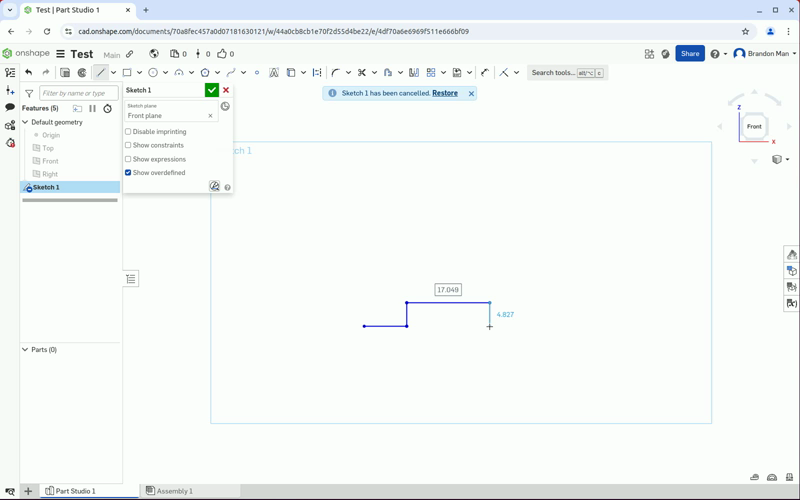
click(489, 326)
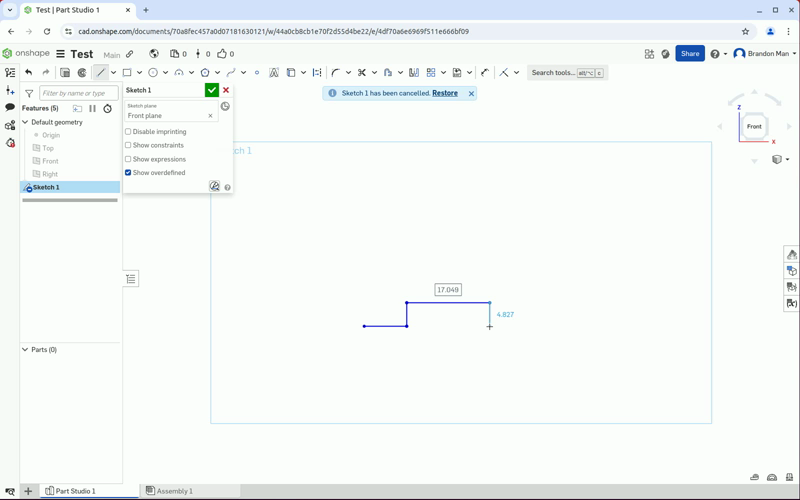
key_up(shift)
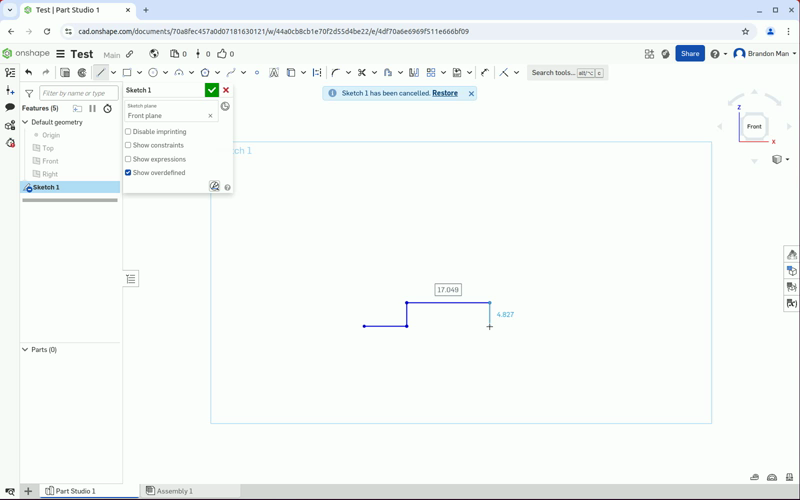
key_down(shift)
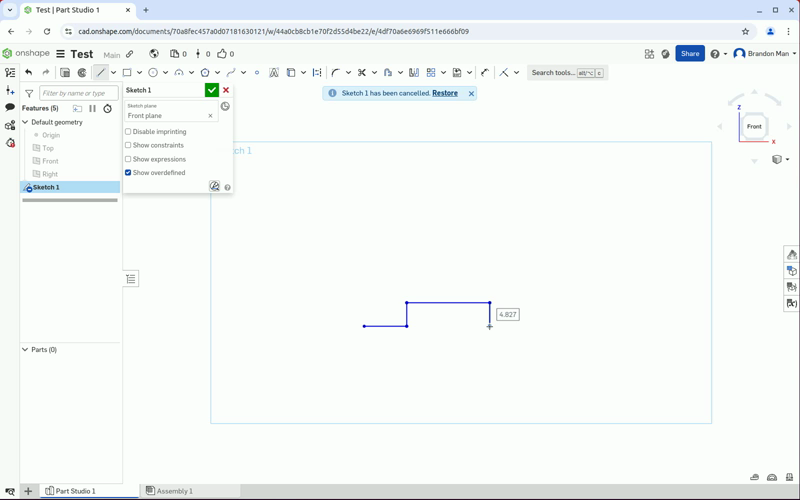
mouse_move(519, 326)
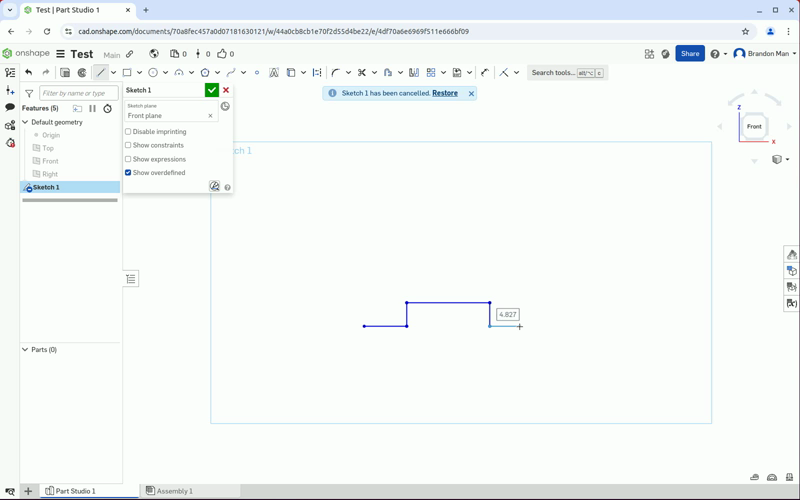
mouse_move(513, 326)
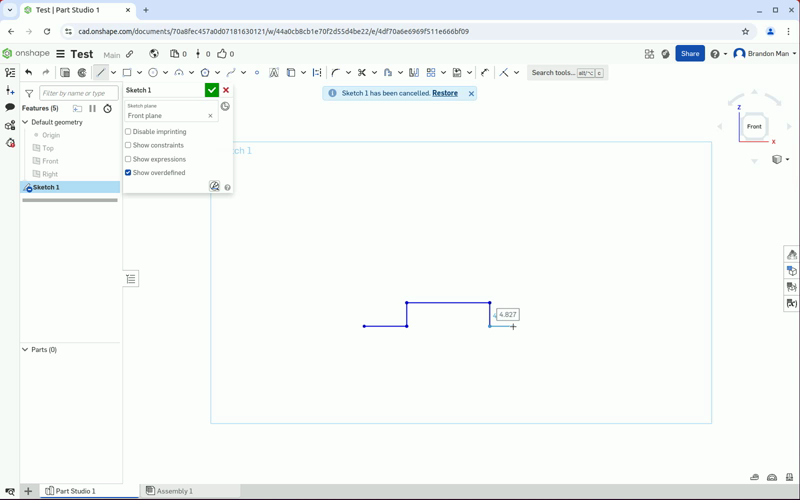
click(513, 326)
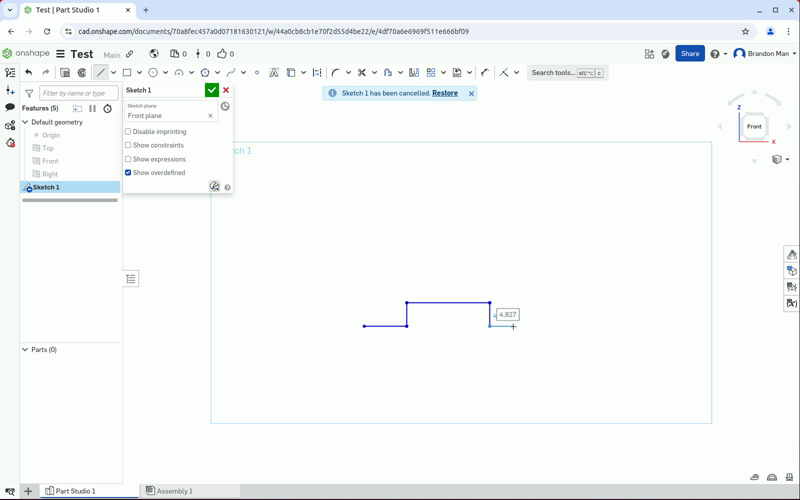
key_up(shift)
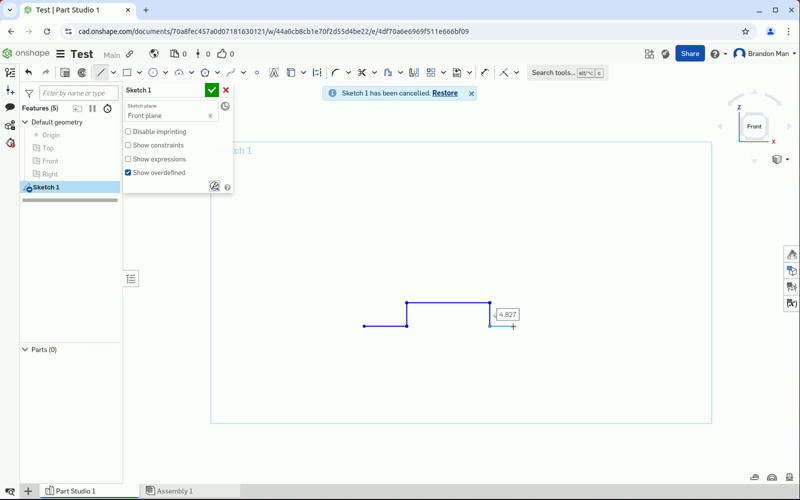
key_down(shift)
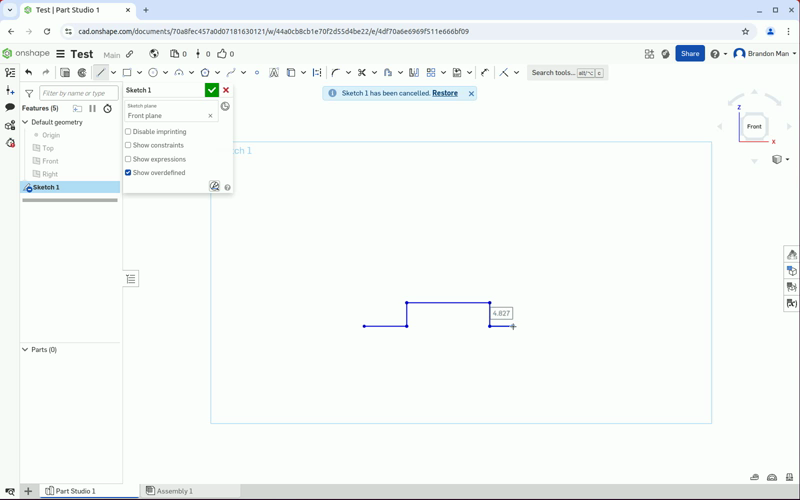
mouse_move(513, 199)
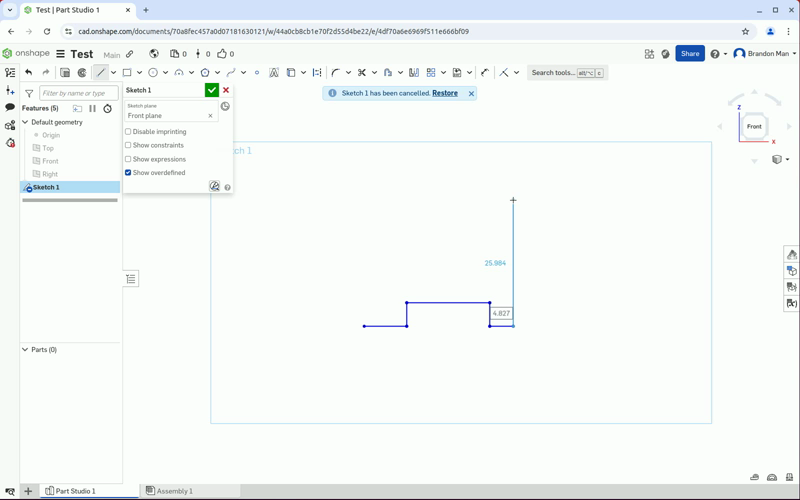
click(513, 199)
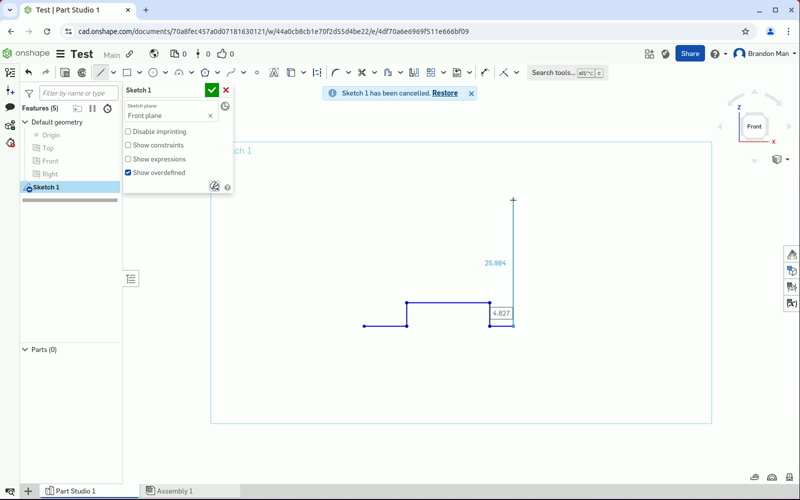
key_up(shift)
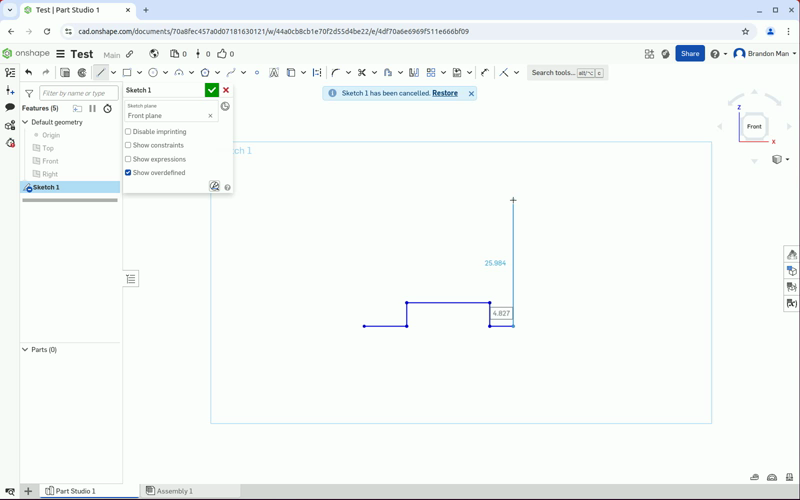
key_down(shift)
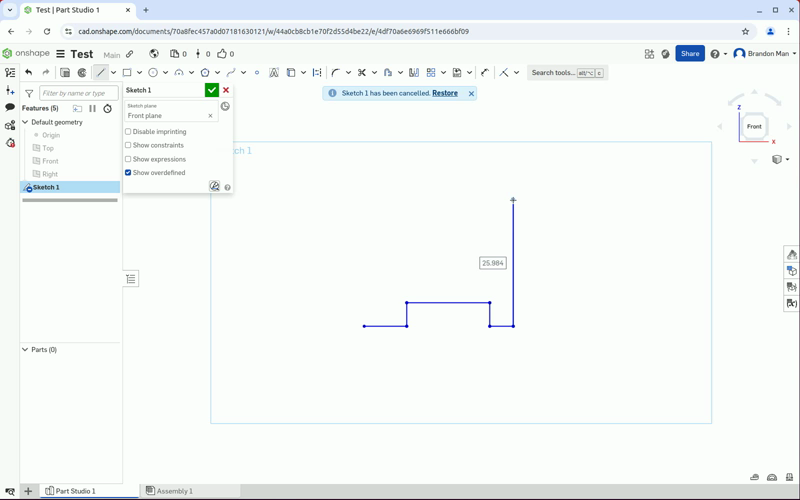
mouse_move(543, 199)
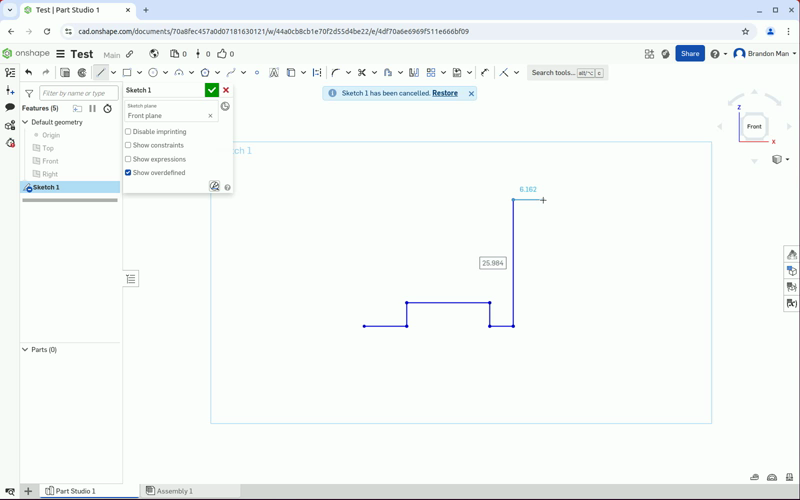
mouse_move(459, 199)
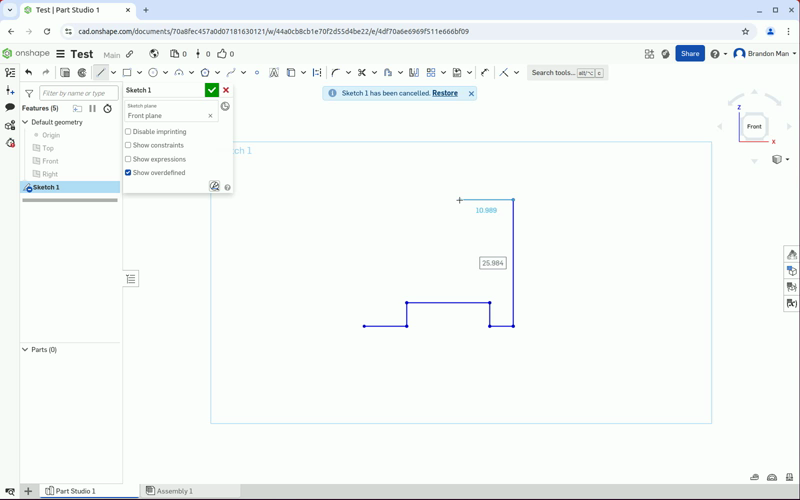
click(459, 199)
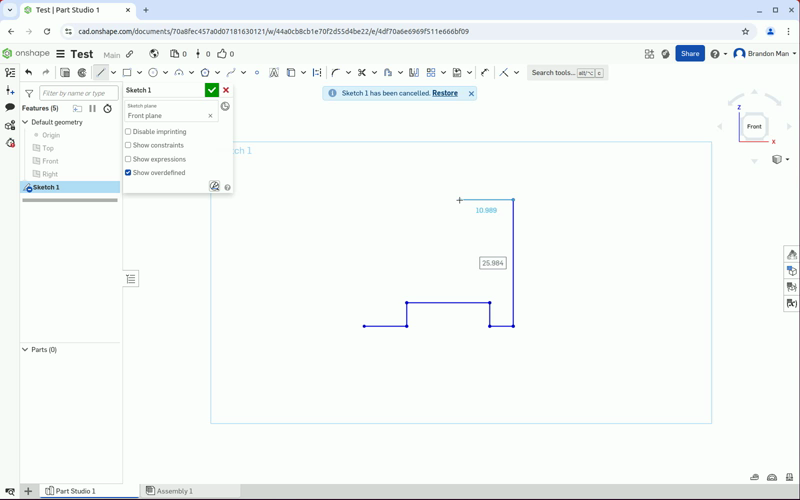
key_up(shift)
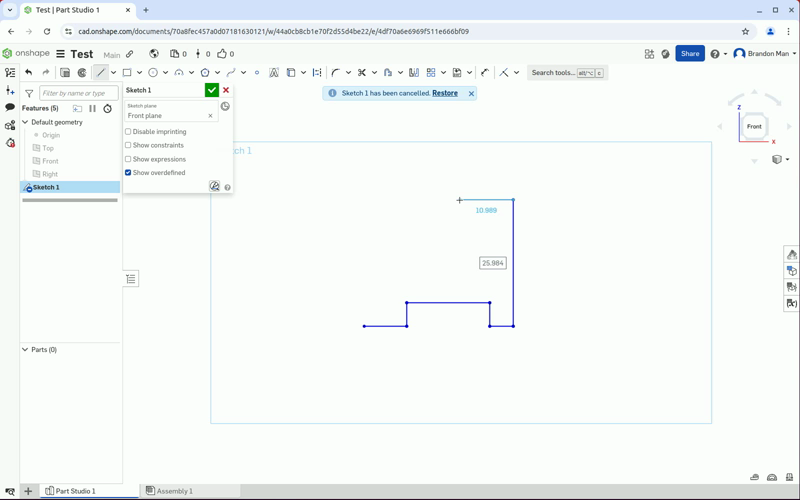
key_down(shift)
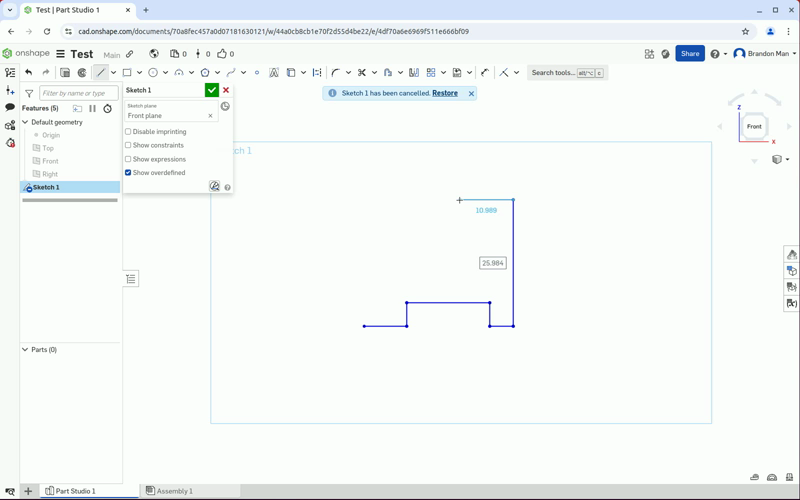
mouse_move(489, 199)
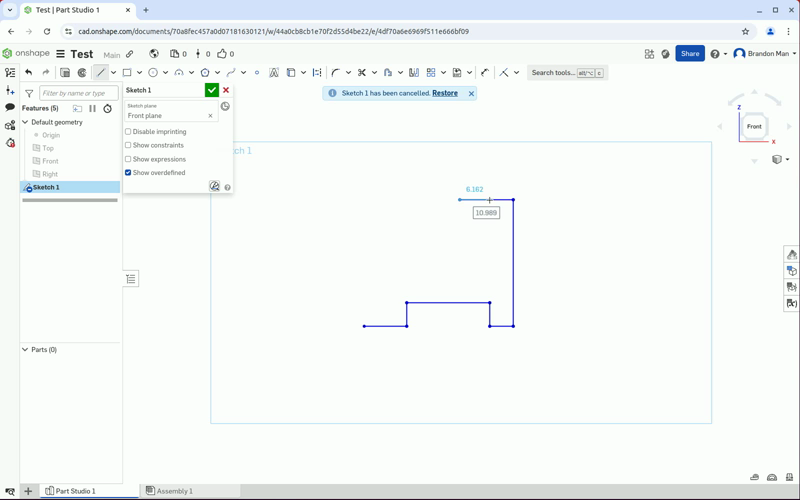
mouse_move(406, 199)
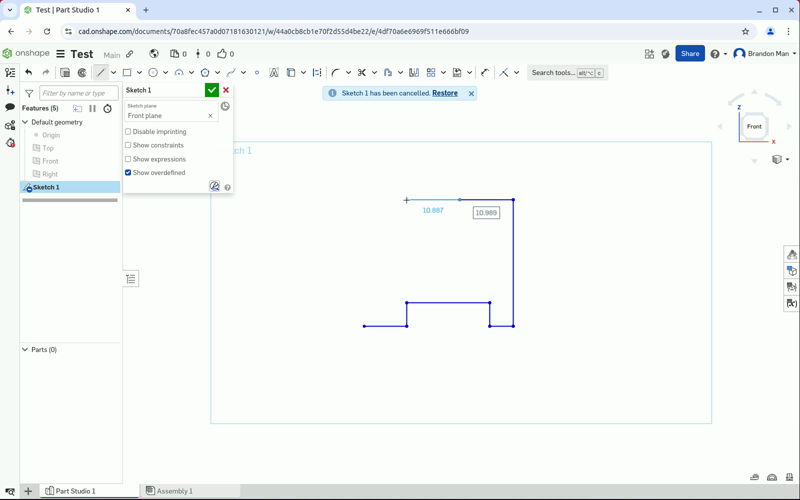
click(406, 199)
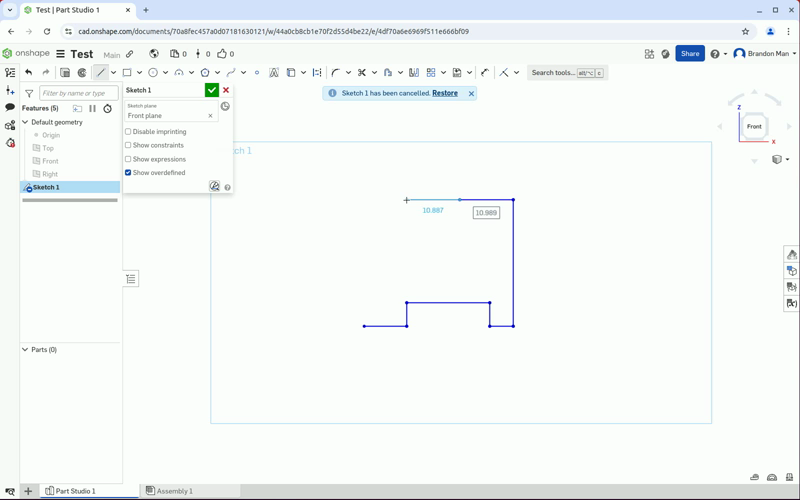
key_up(shift)
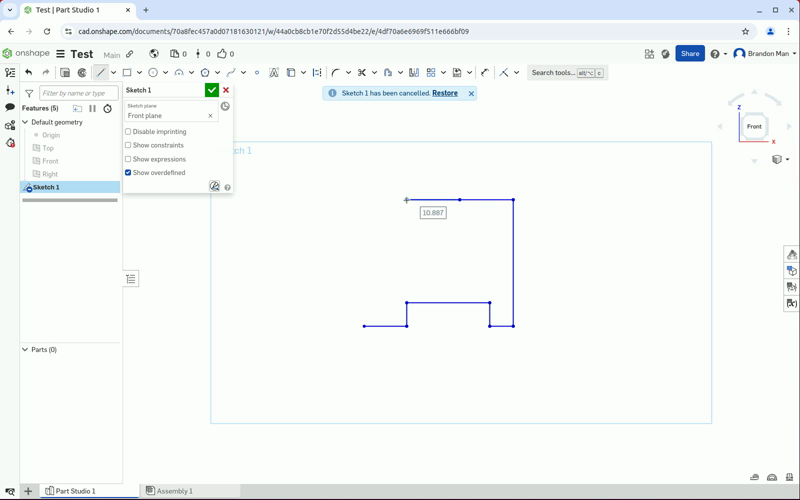
key_down(shift)
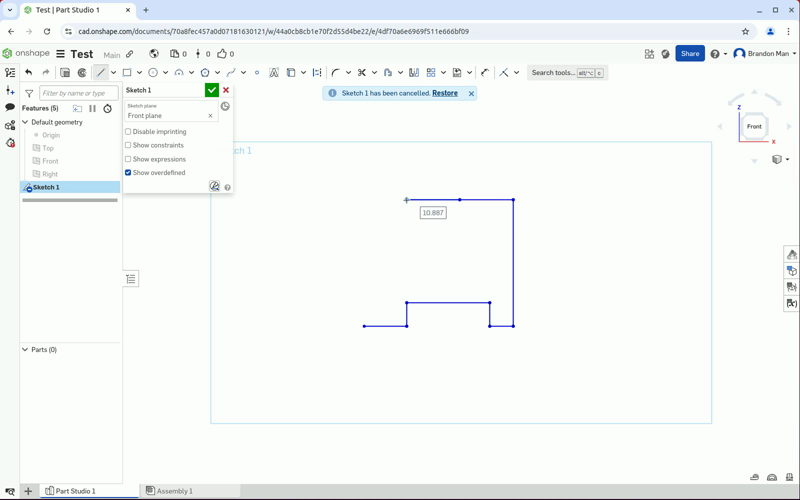
mouse_move(406, 282)
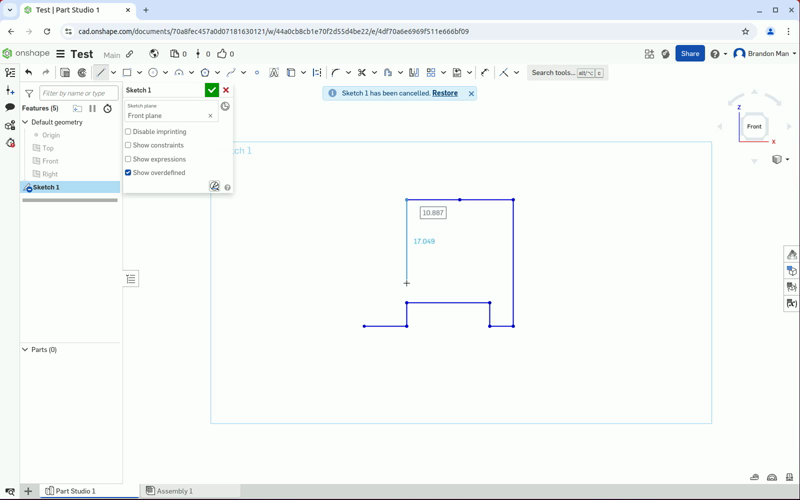
click(406, 282)
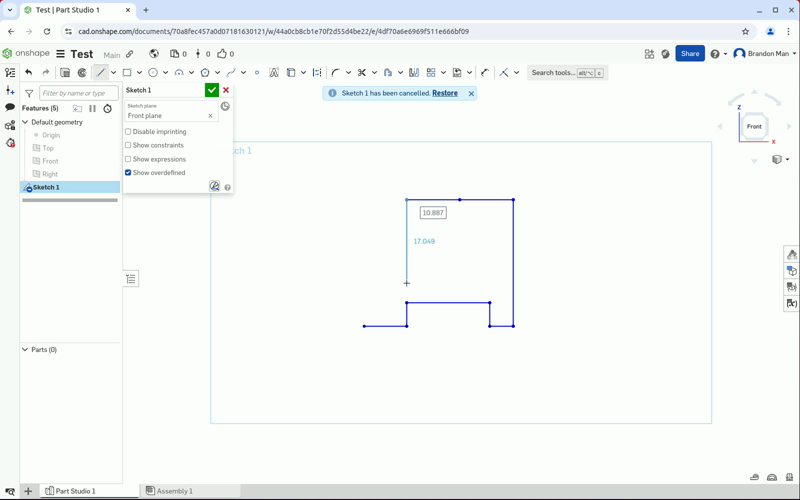
key_up(shift)
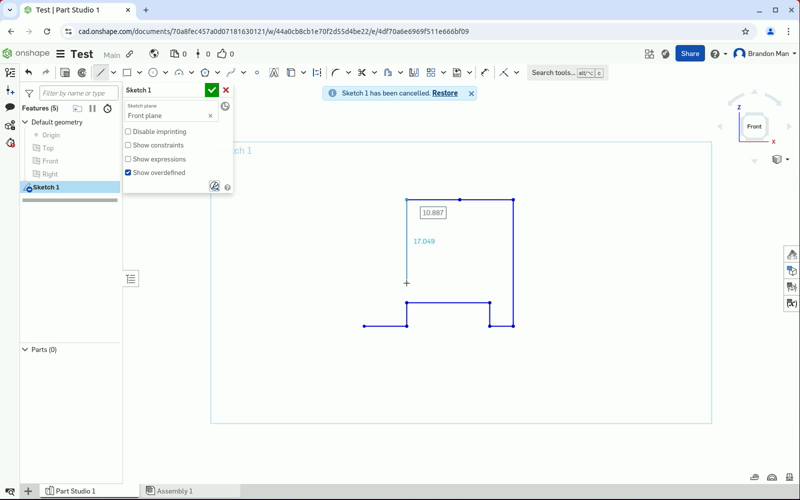
key_down(shift)
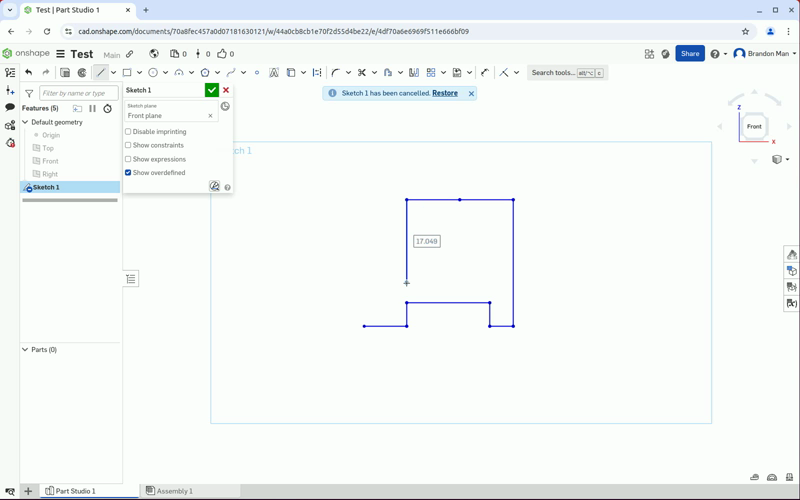
mouse_move(436, 282)
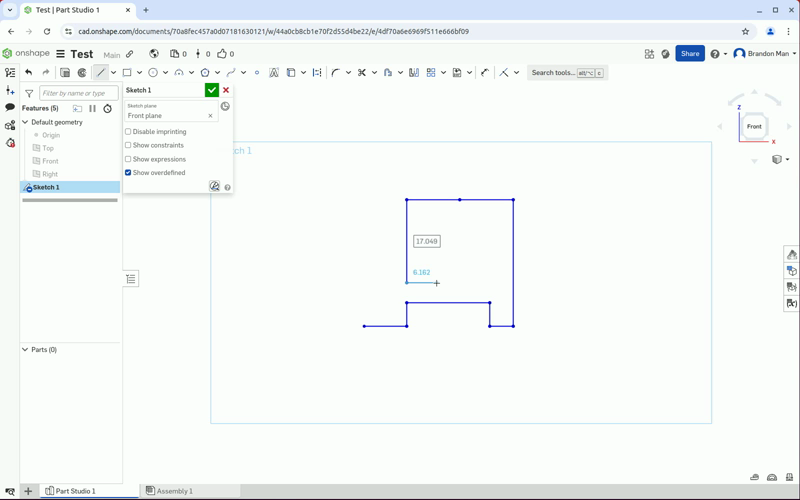
mouse_move(364, 282)
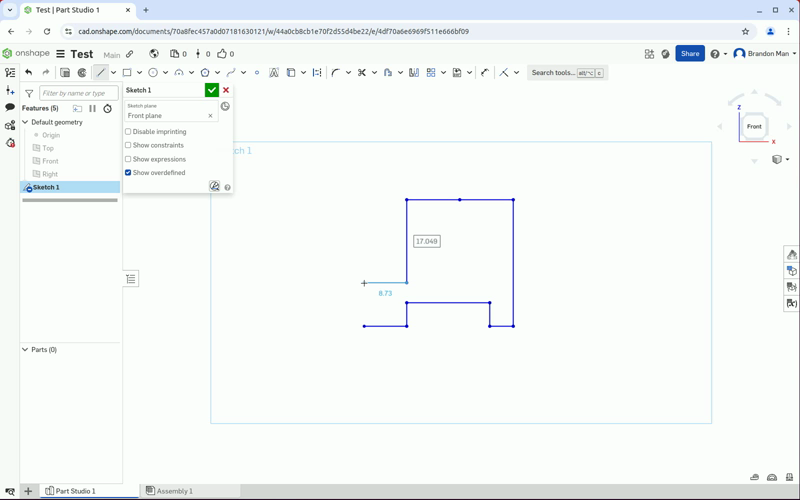
click(364, 282)
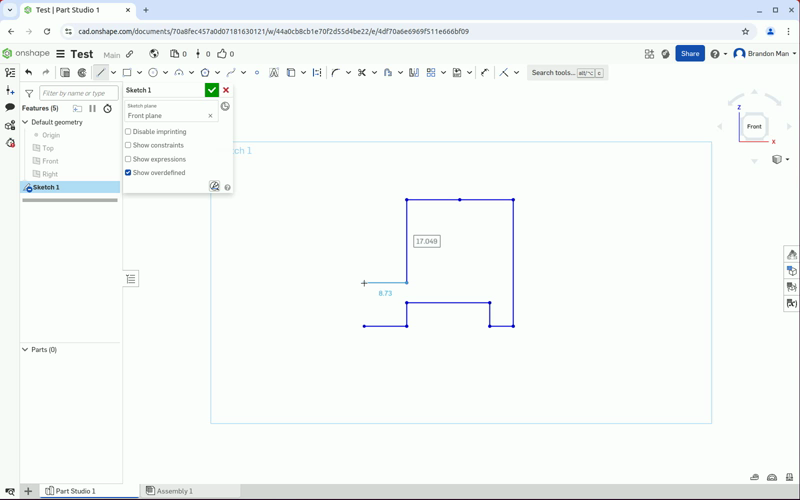
key_up(shift)
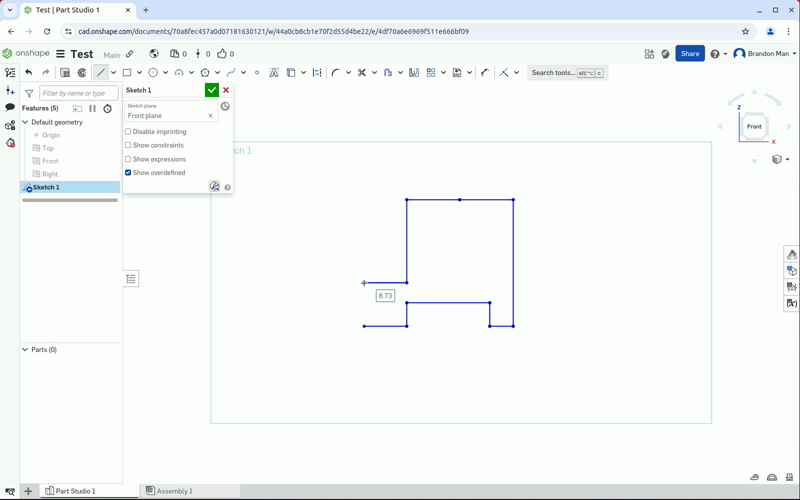
mouse_move(394, 282)
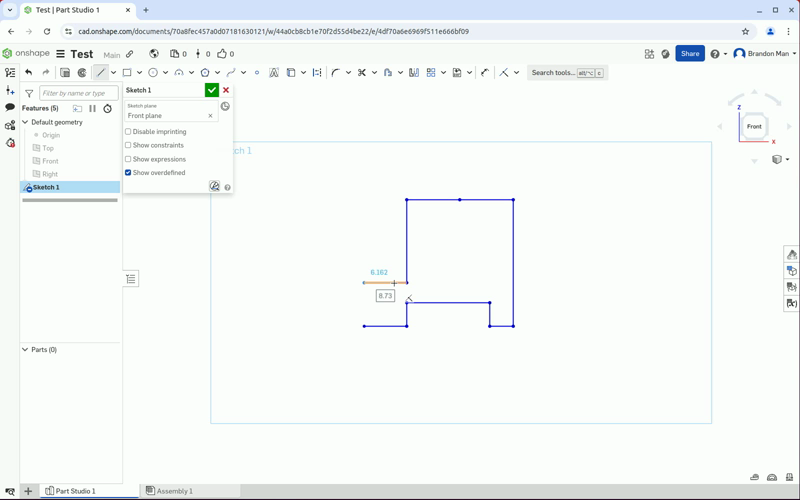
key_down(shift)
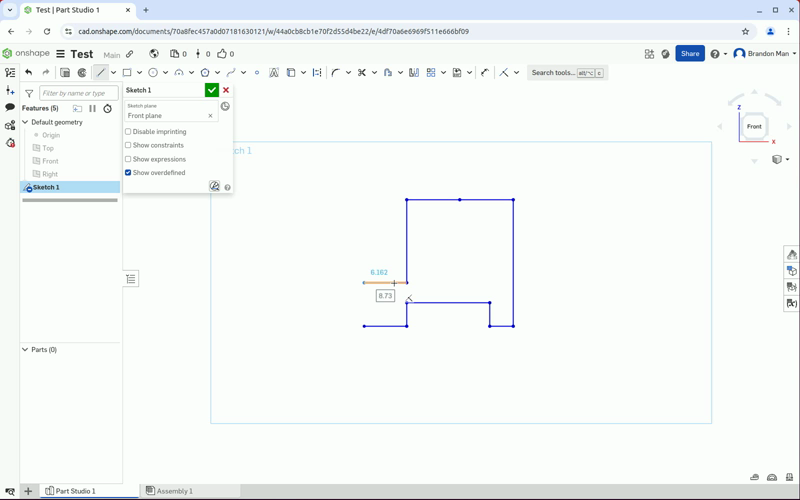
mouse_move(364, 326)
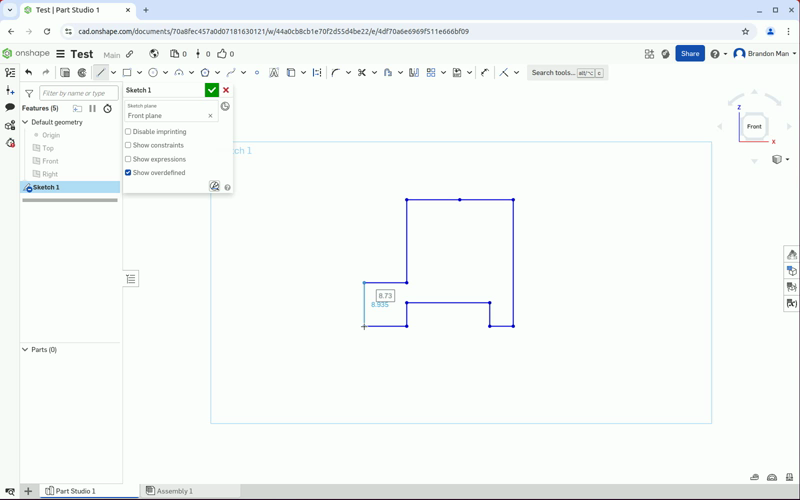
key_up(shift)
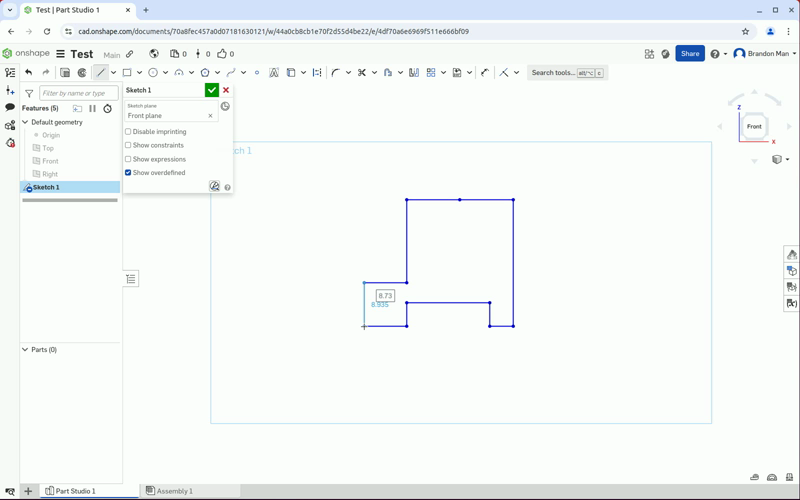
click(364, 326)
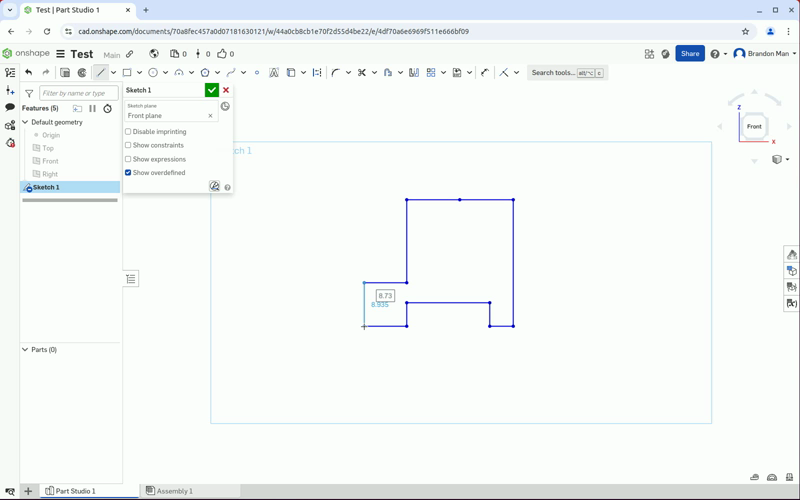
key(esc)
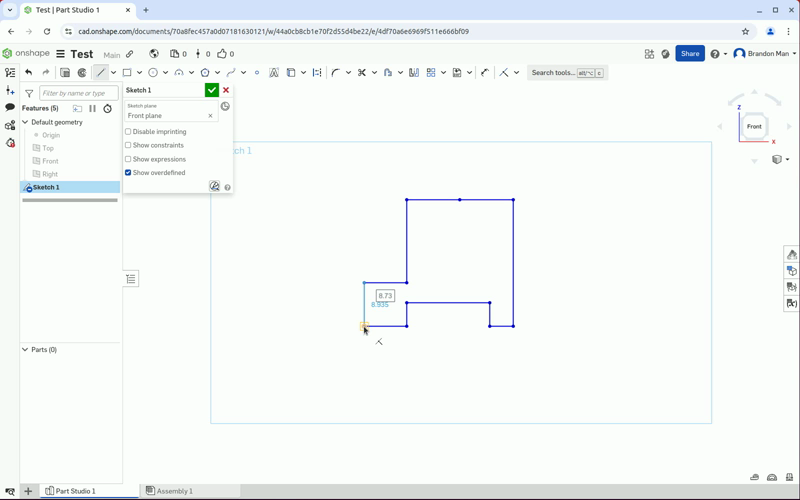
mouse_move(439, 231)
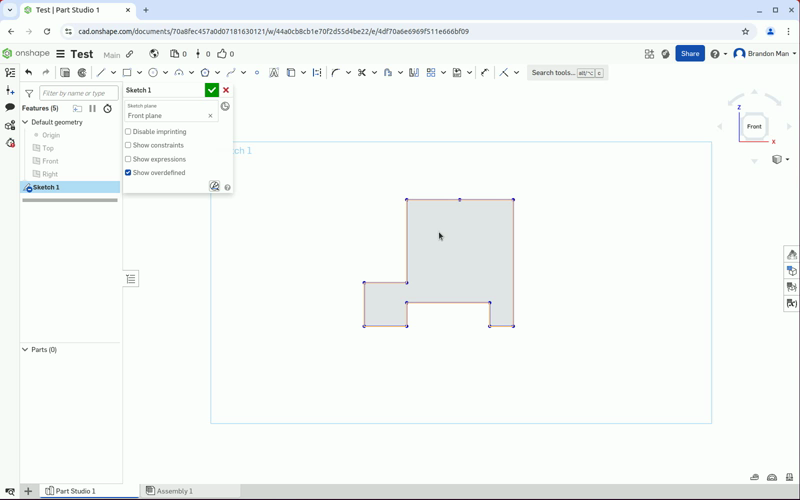
click(439, 231)
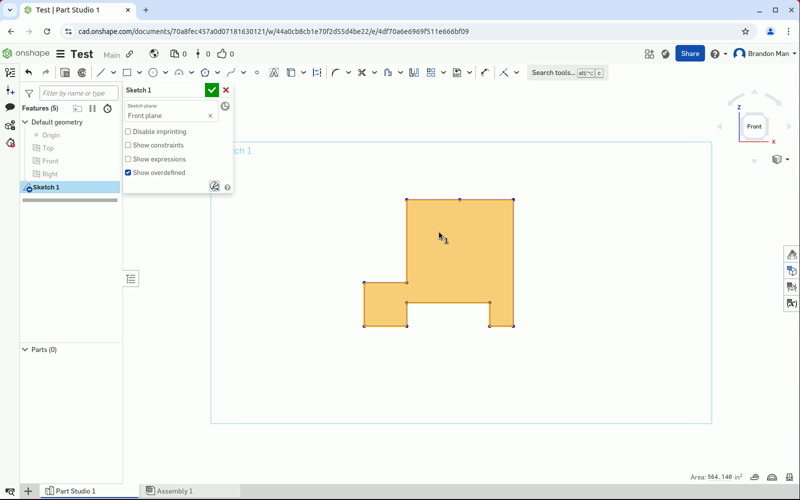
mouse_move(73, 352)
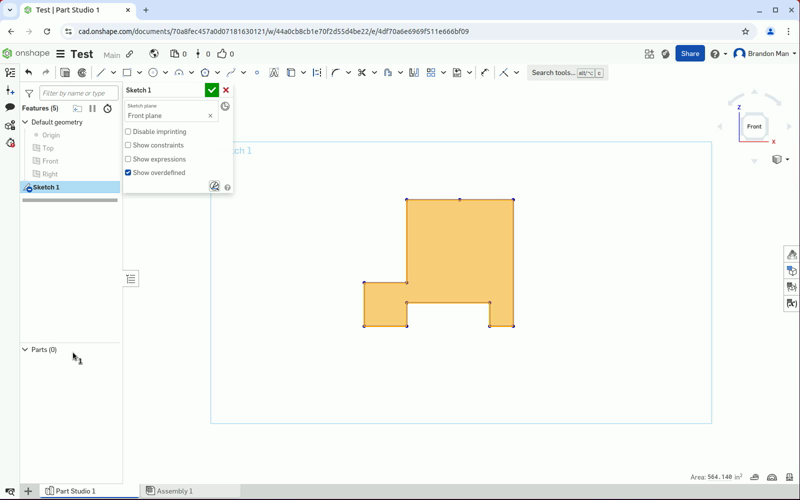
key(shift+y)
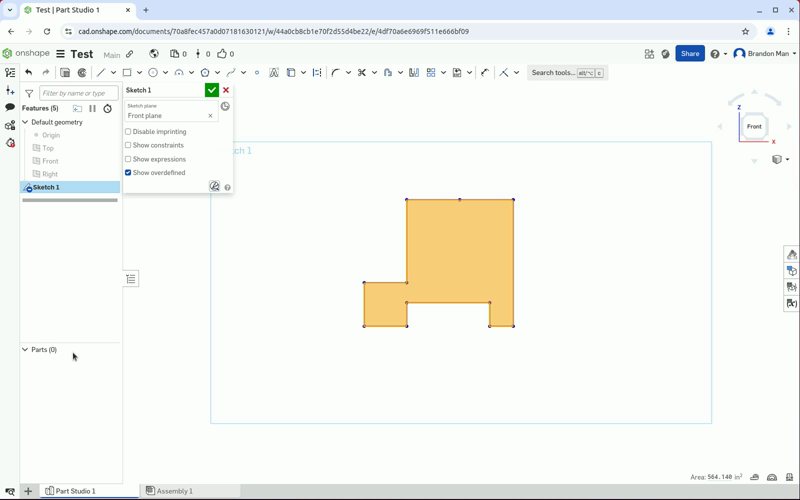
key(shift+e)
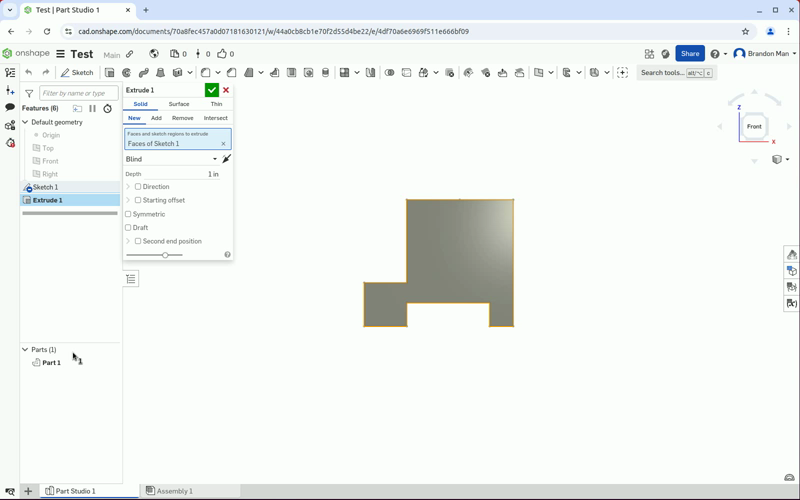
mouse_move(143, 106)
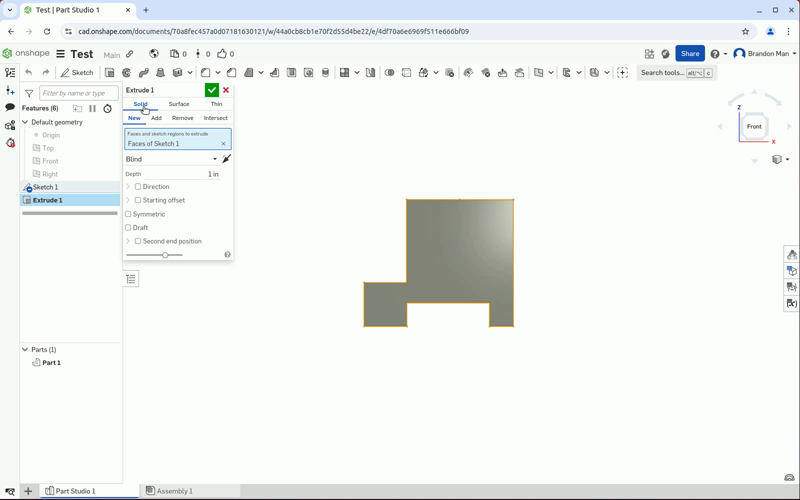
click(143, 106)
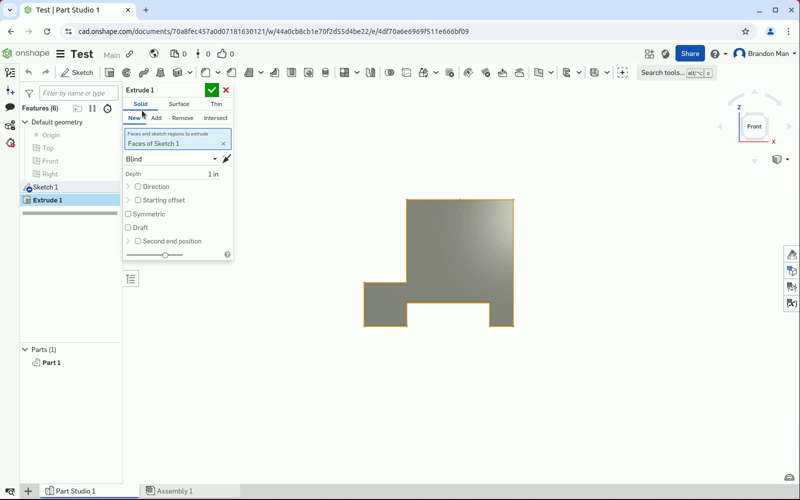
mouse_move(137, 120)
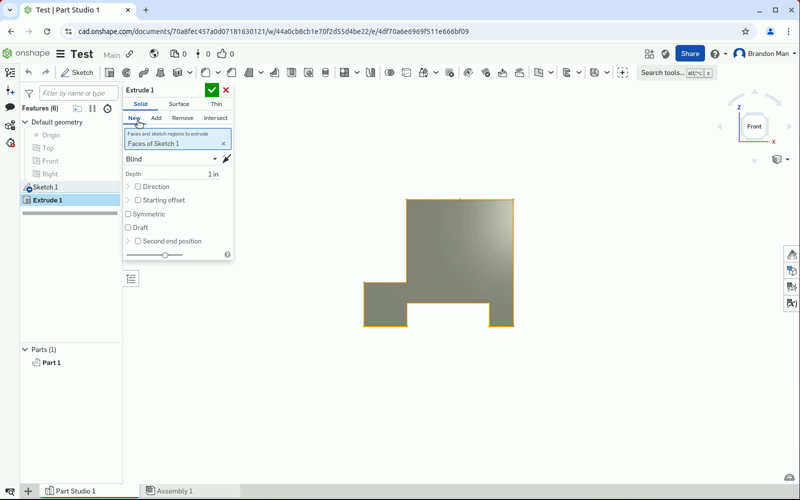
click(137, 120)
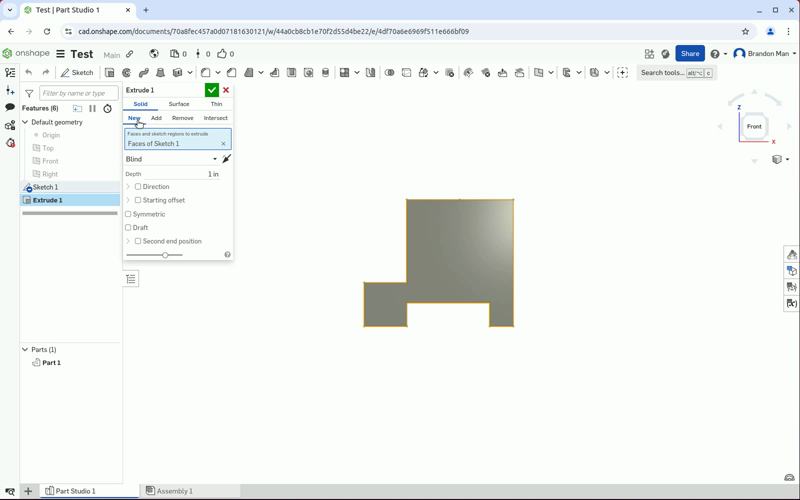
key(tab, 4)
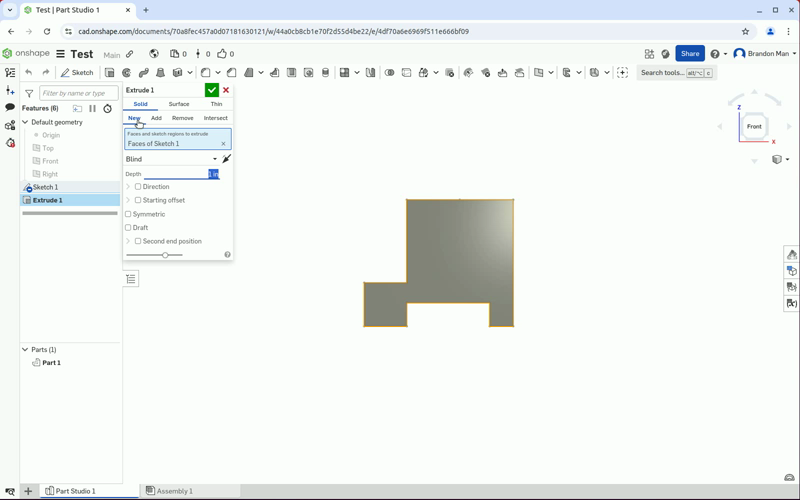
text(7.703)
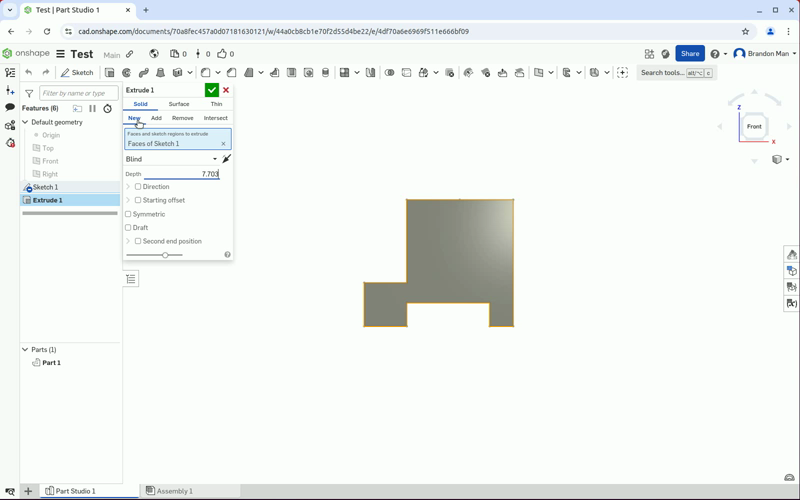
key(enter)
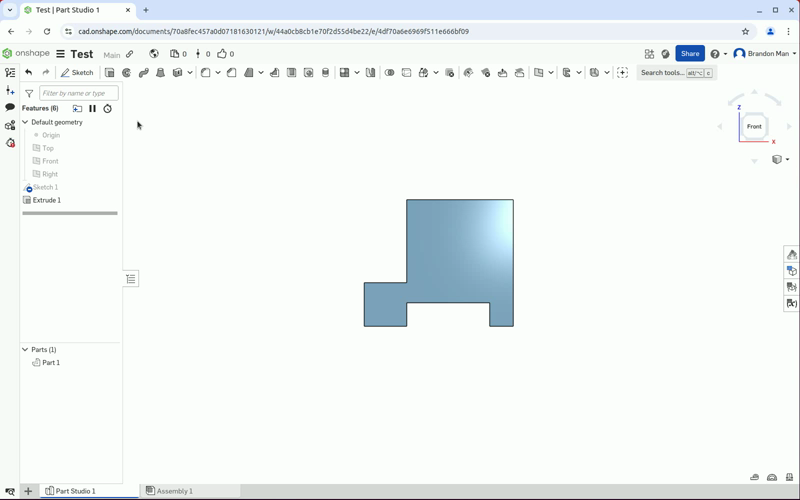
key(shift+h)
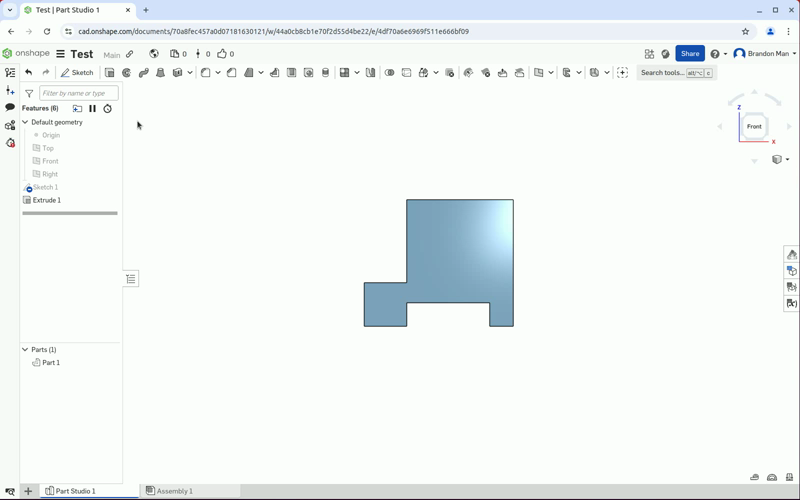
key(shift+h)
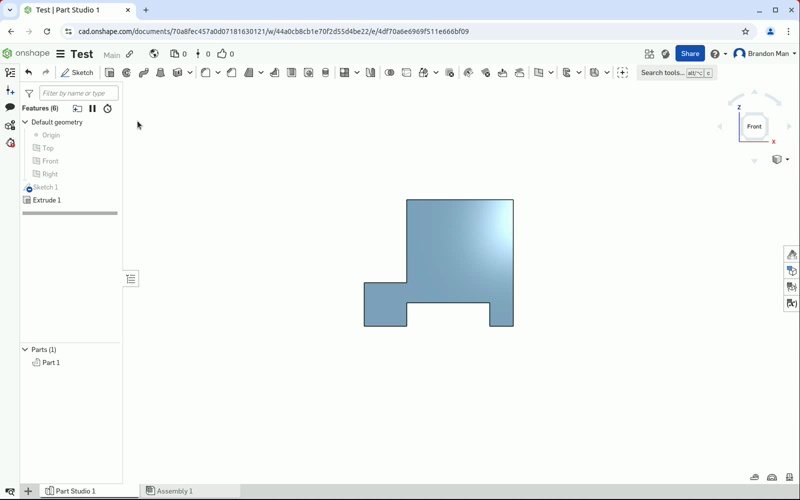
mouse_move(73, 189)
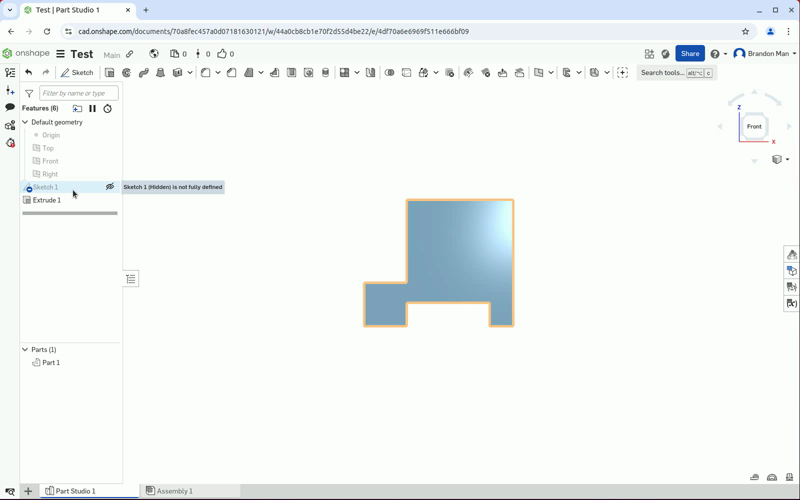
click(73, 189)
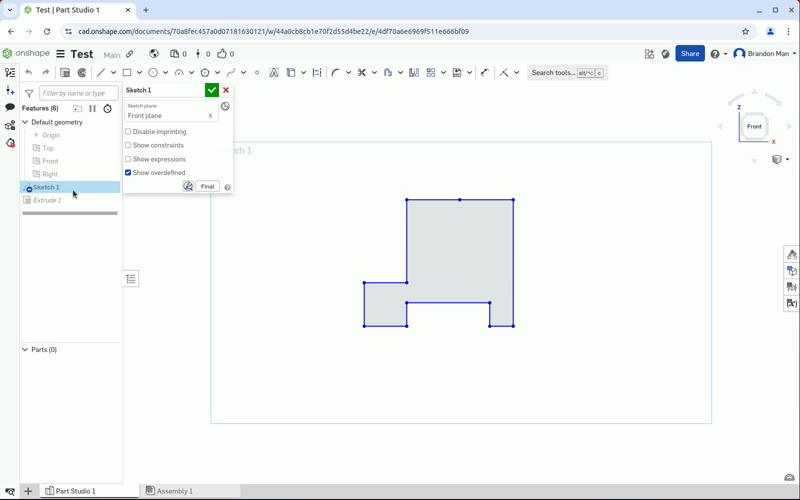
mouse_move(229, 92)
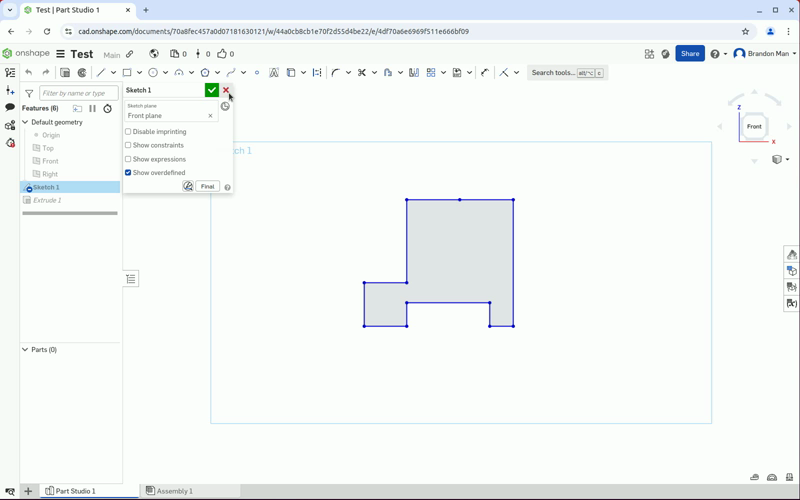
click(229, 92)
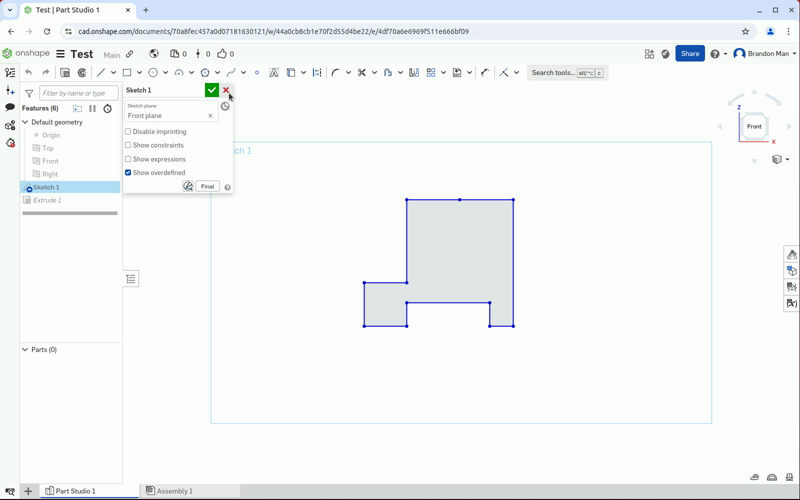
key(shift+s)
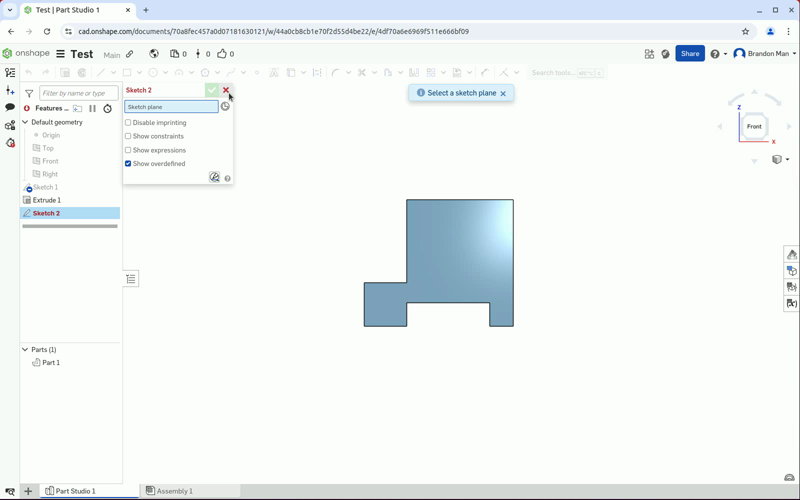
mouse_move(73, 163)
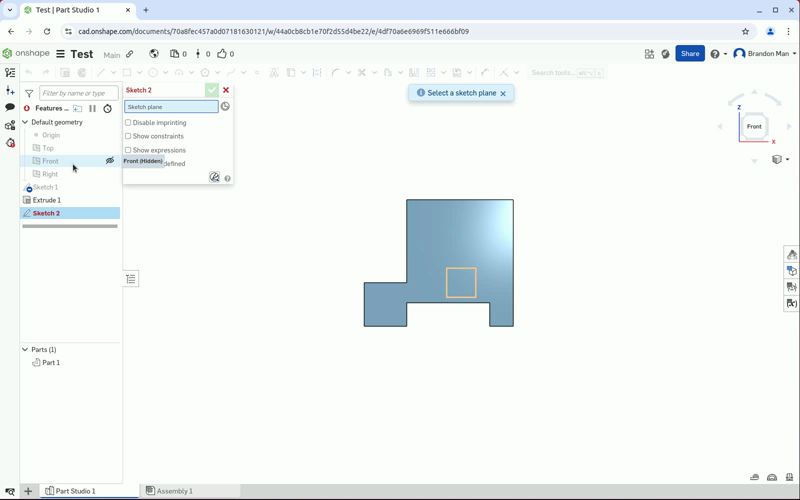
click(73, 163)
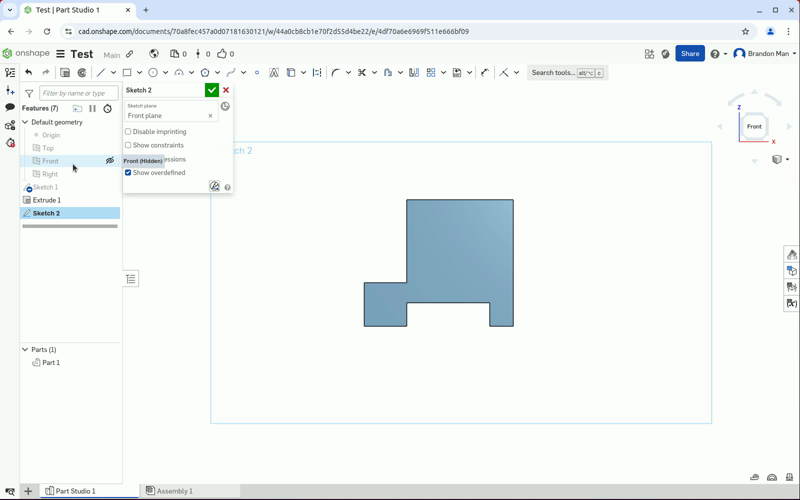
mouse_move(73, 352)
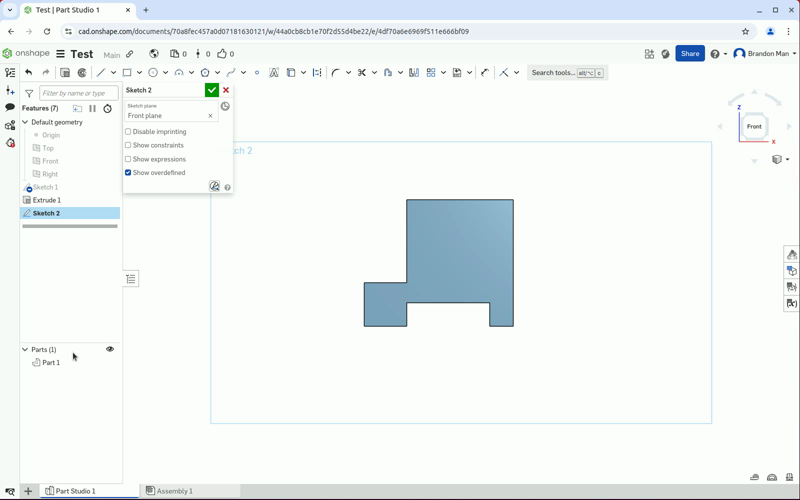
key(y)
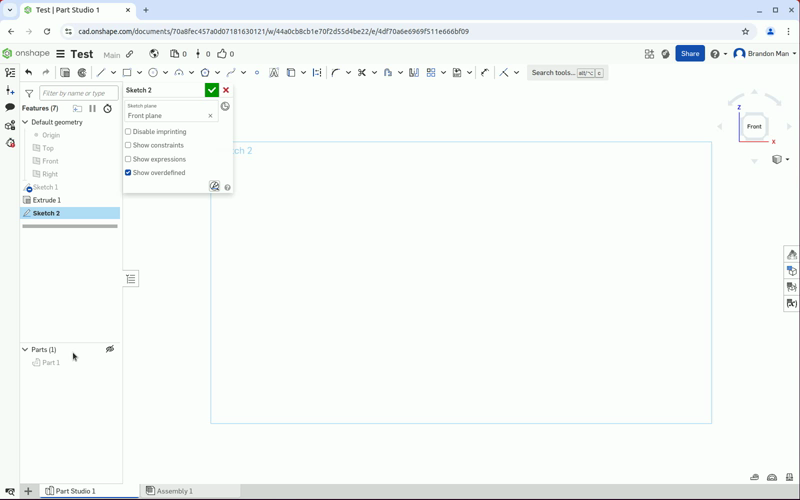
key(l)
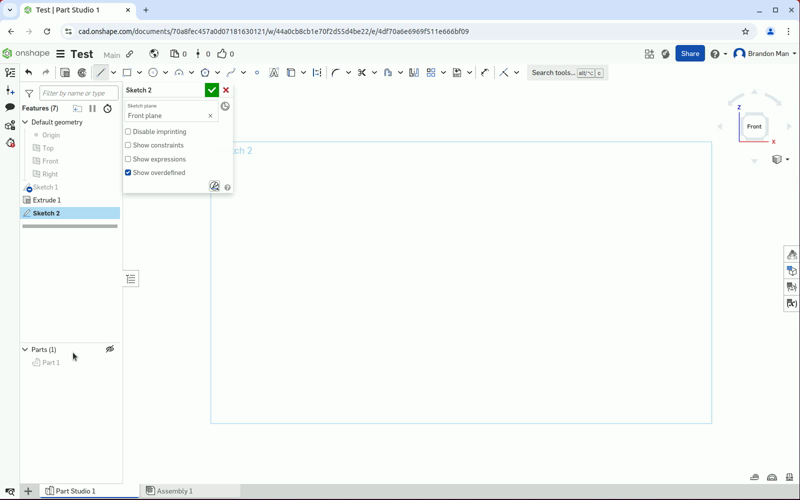
key_down(shift)
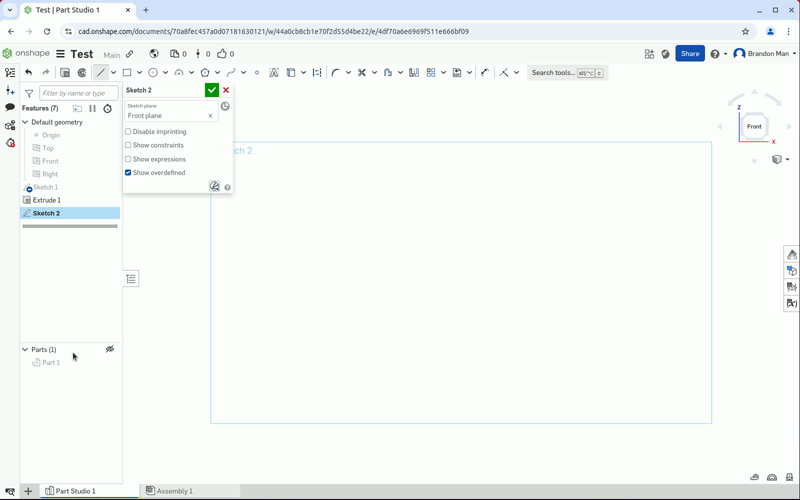
mouse_move(512, 170)
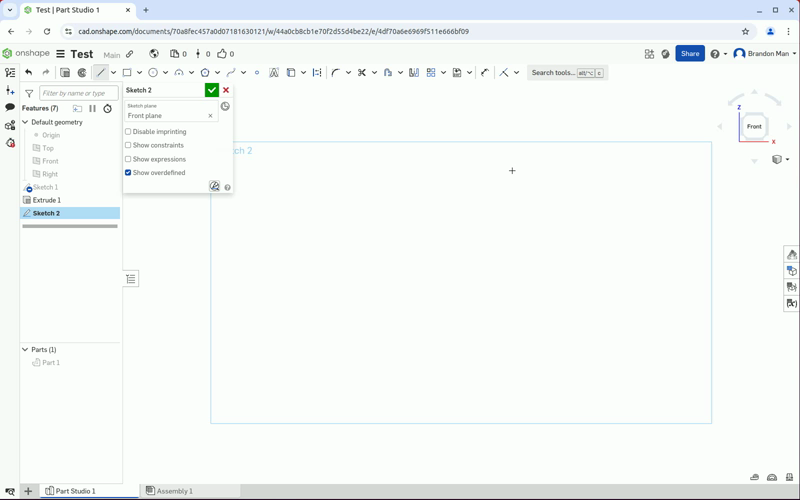
click(512, 170)
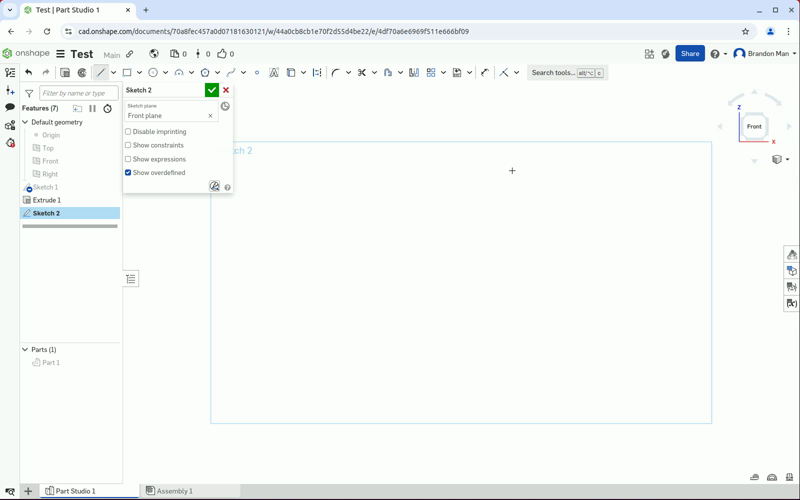
key_up(shift)
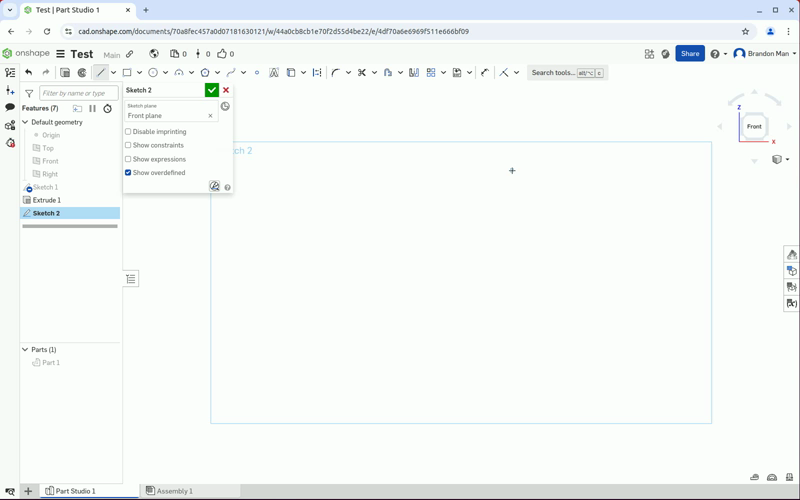
key_down(shift)
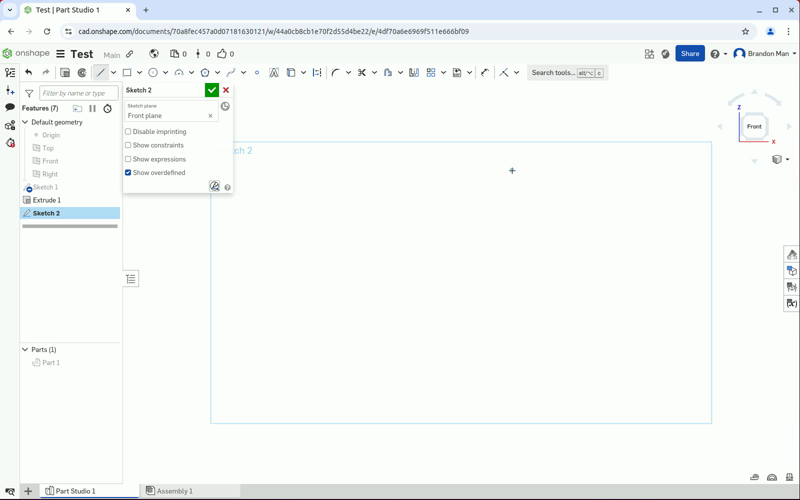
mouse_move(542, 170)
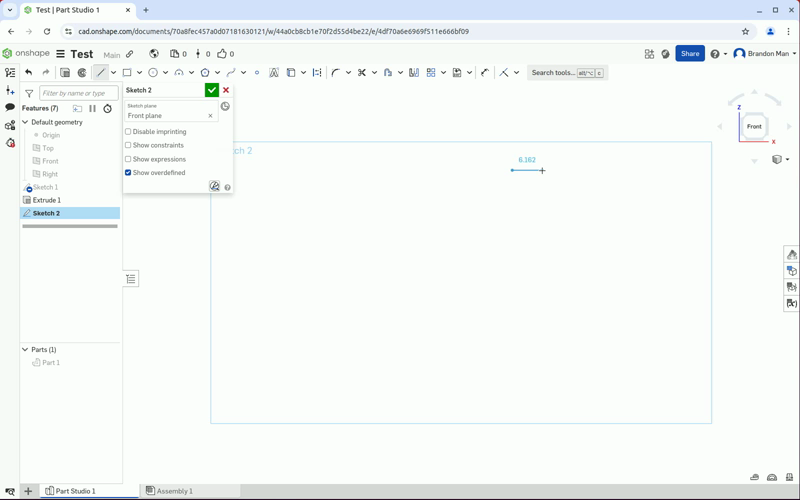
mouse_move(513, 200)
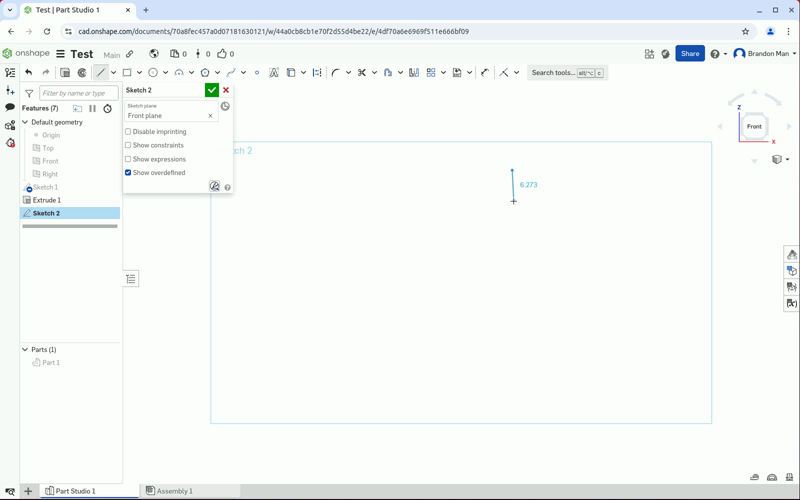
click(513, 200)
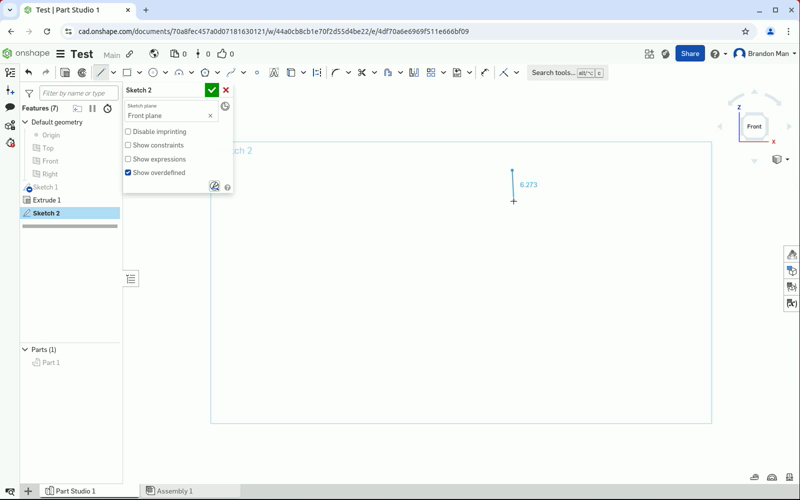
key_up(shift)
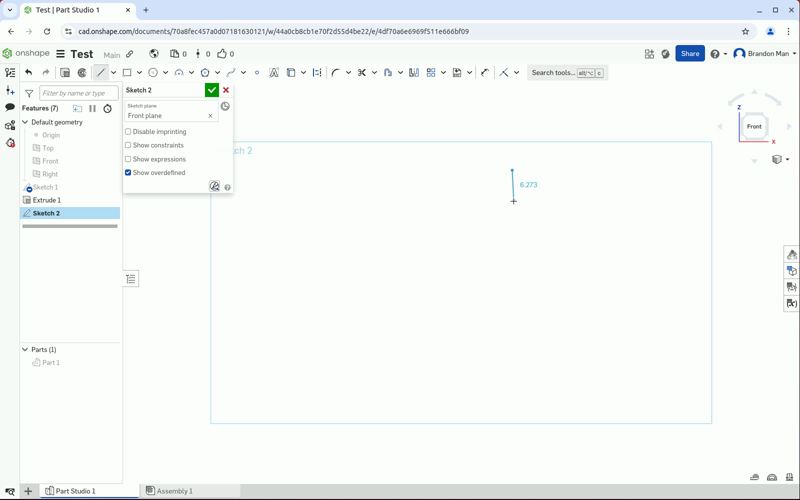
key_down(shift)
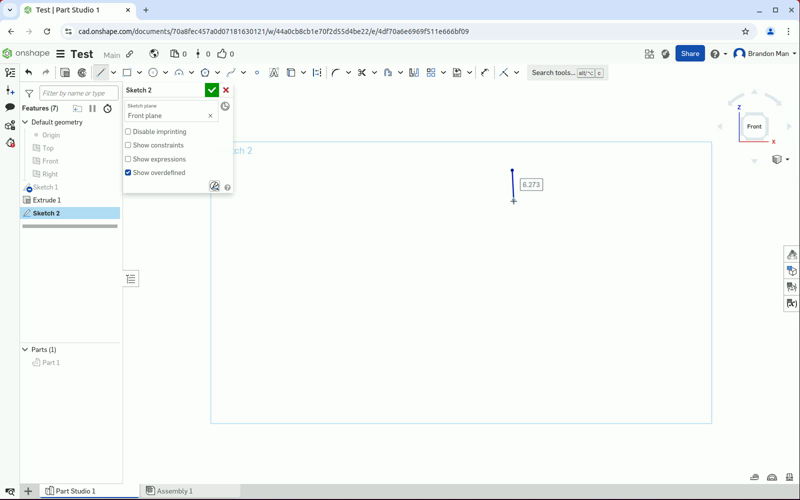
mouse_move(543, 200)
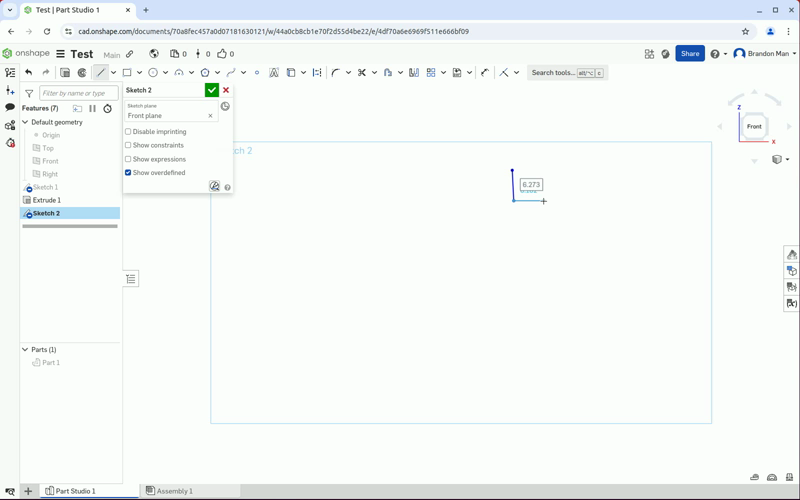
mouse_move(564, 200)
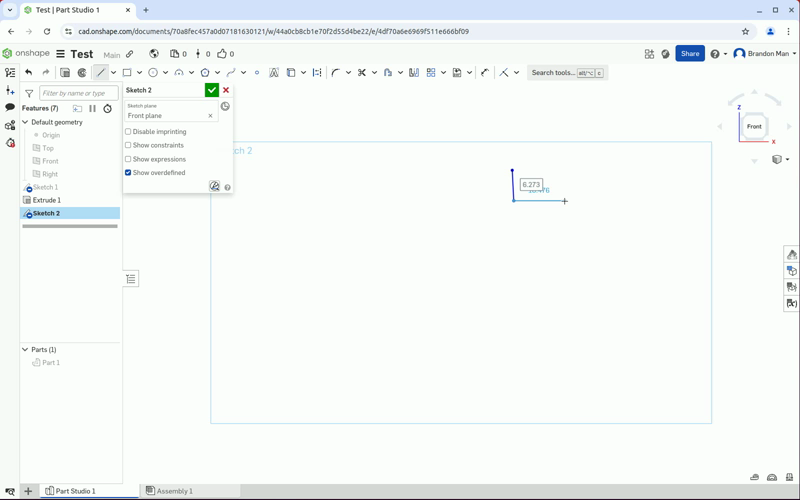
click(564, 200)
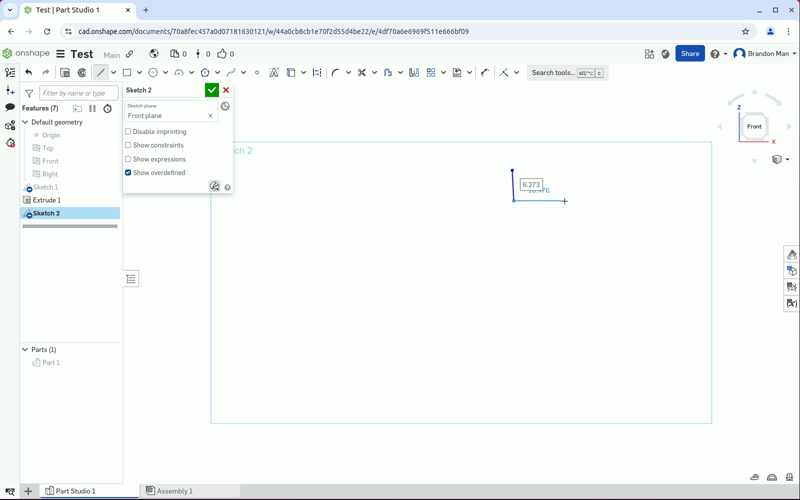
key_up(shift)
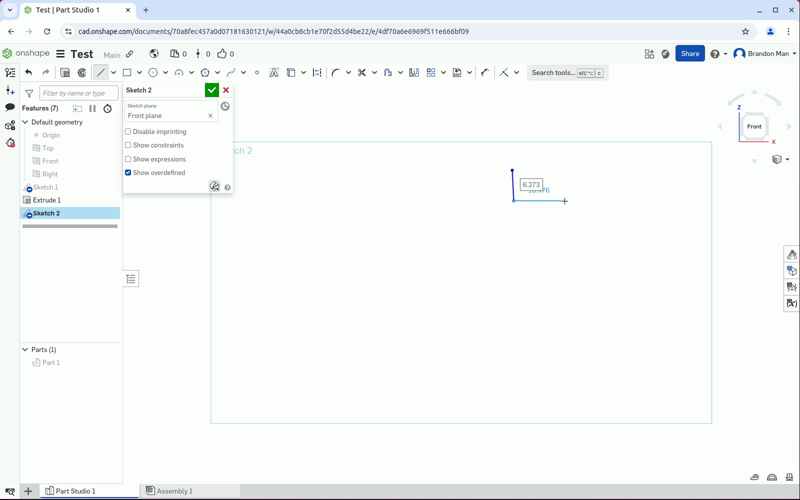
key_down(shift)
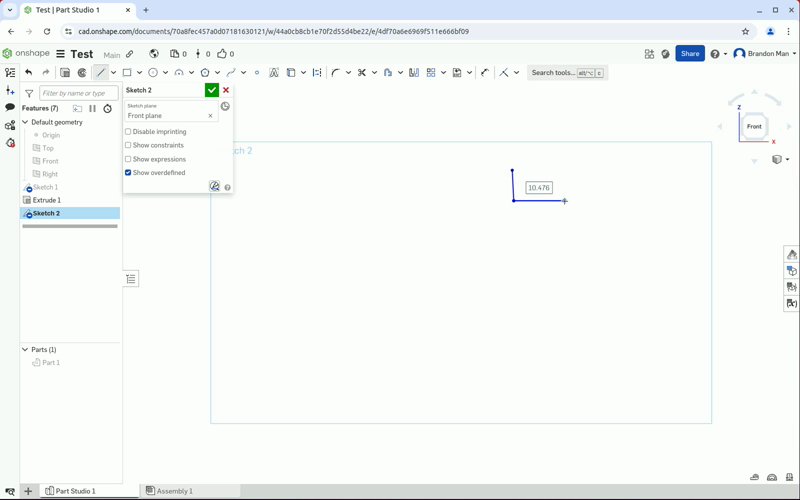
mouse_move(589, 200)
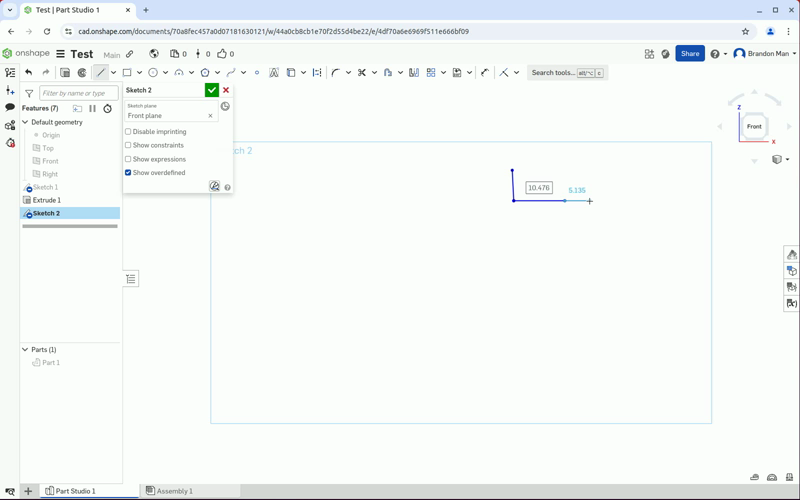
mouse_move(564, 170)
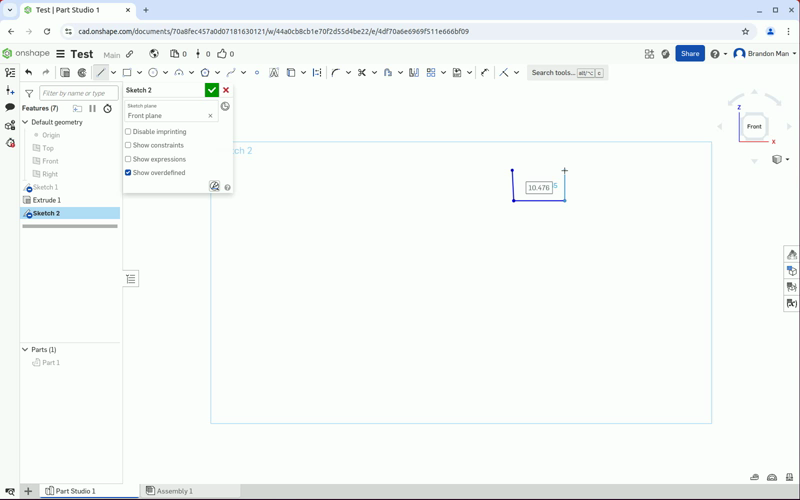
click(564, 170)
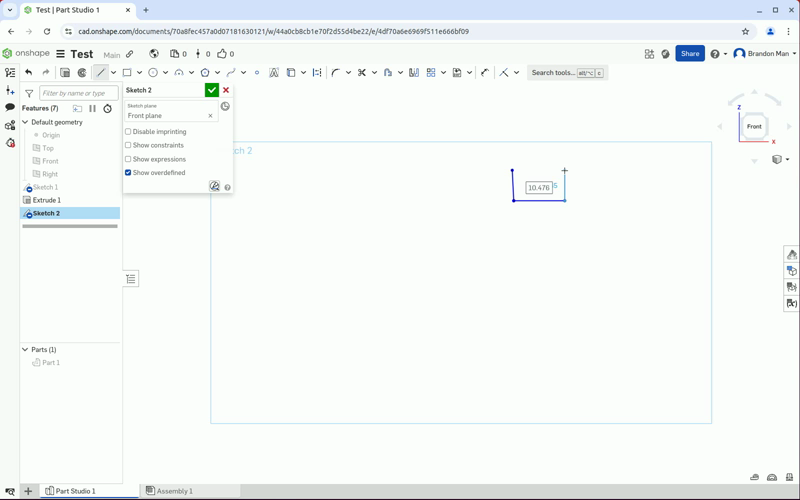
key_up(shift)
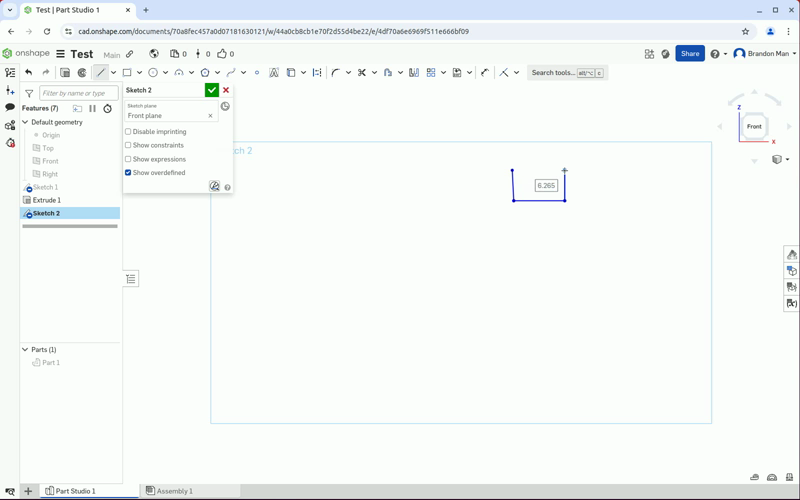
mouse_move(589, 170)
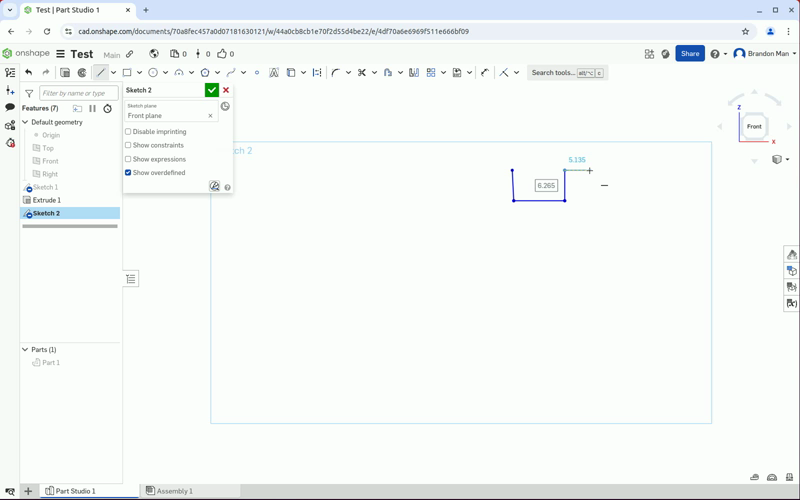
key_down(shift)
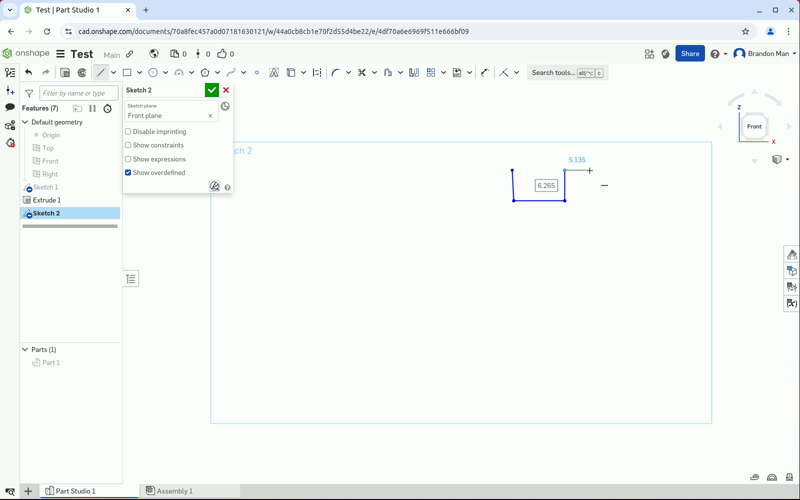
mouse_move(512, 170)
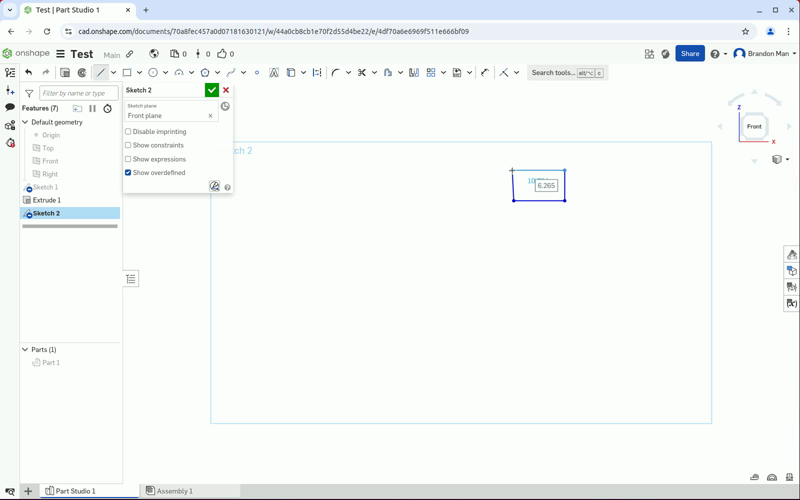
key_up(shift)
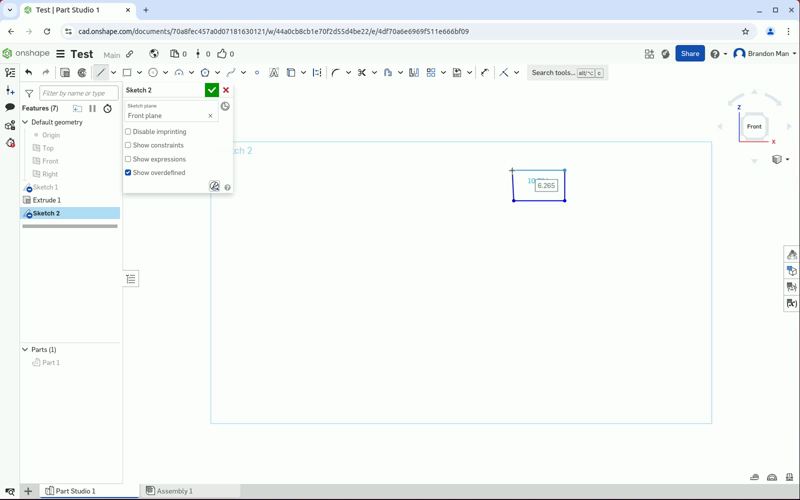
click(512, 170)
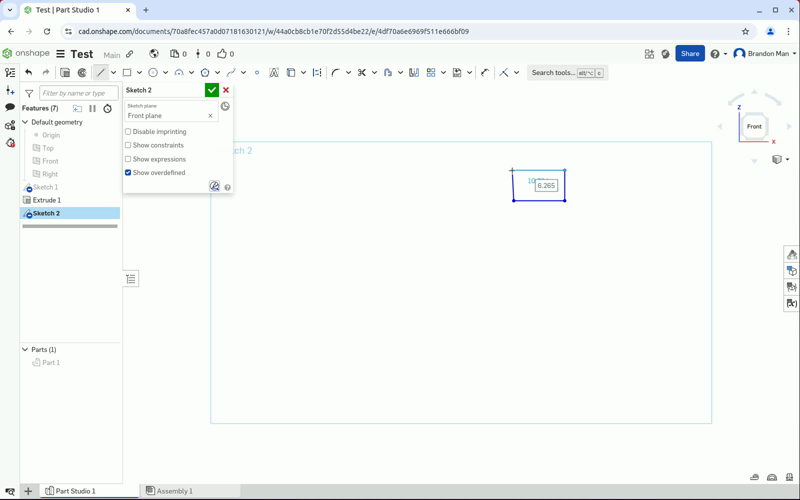
key(esc)
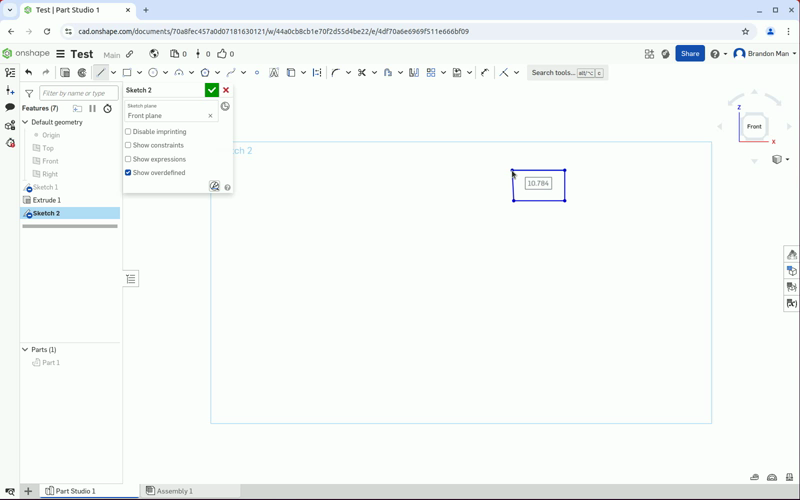
mouse_move(519, 173)
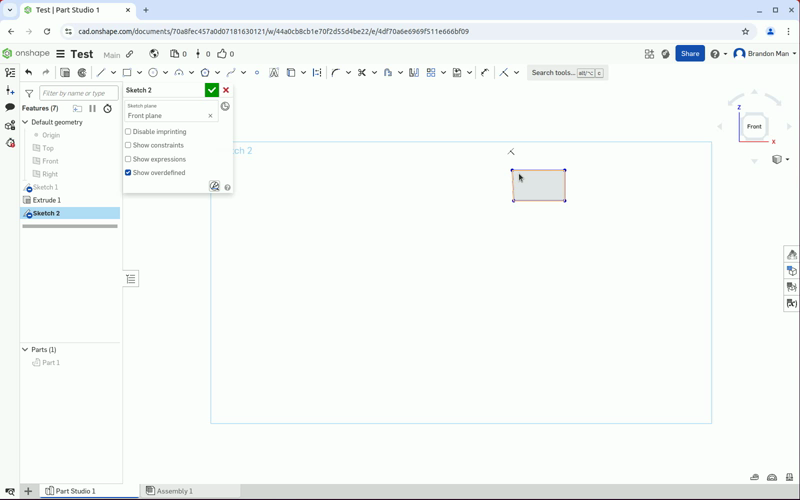
scroll(6)
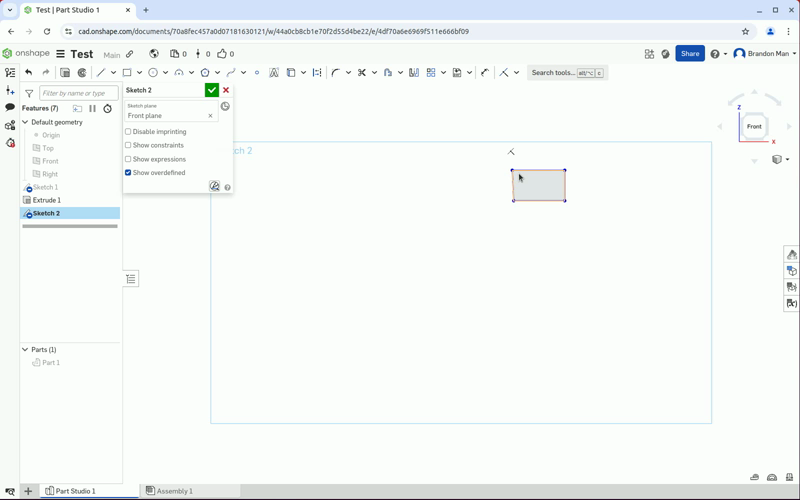
scroll(6)
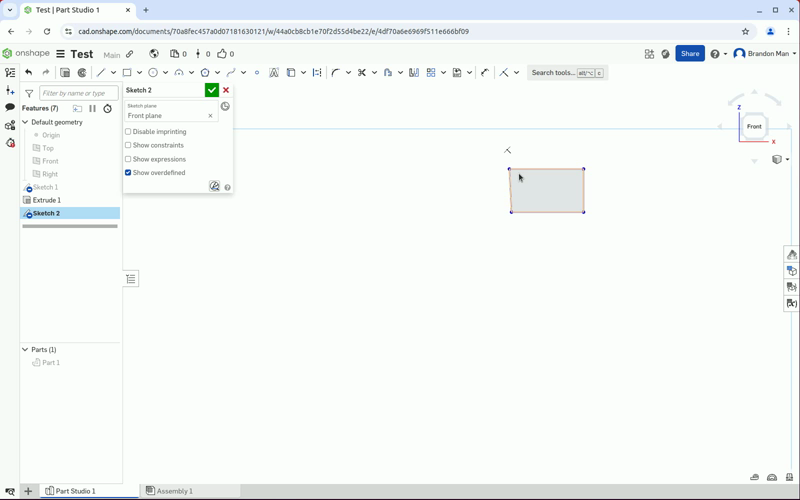
scroll(6)
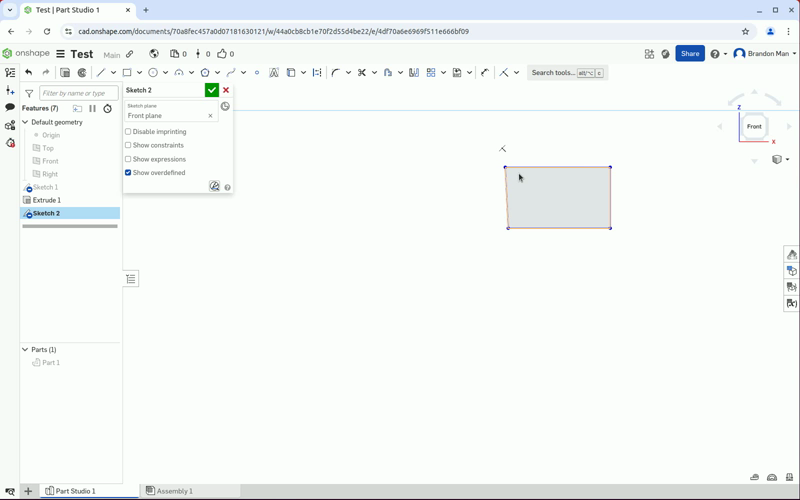
scroll(6)
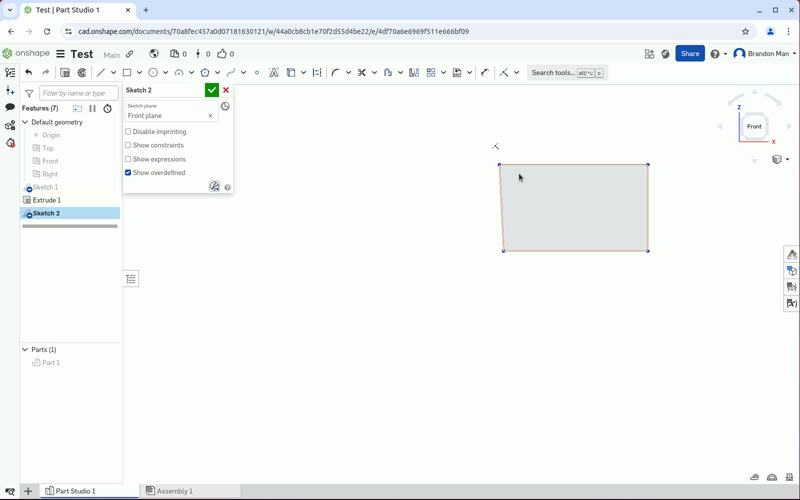
scroll(6)
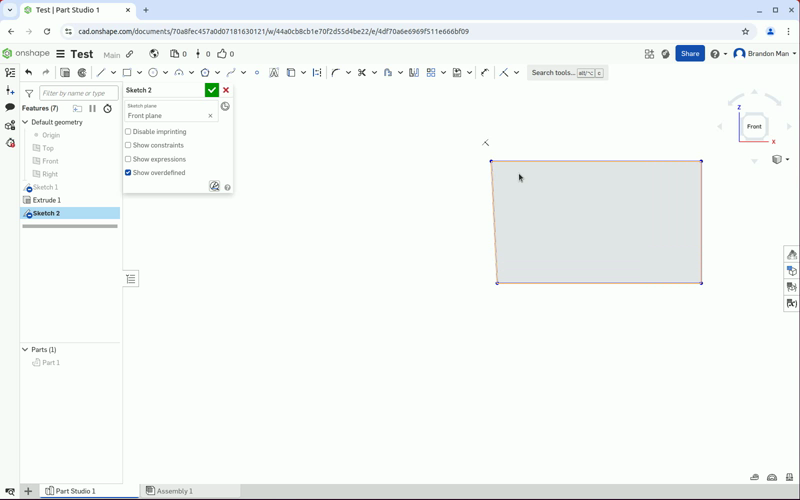
scroll(6)
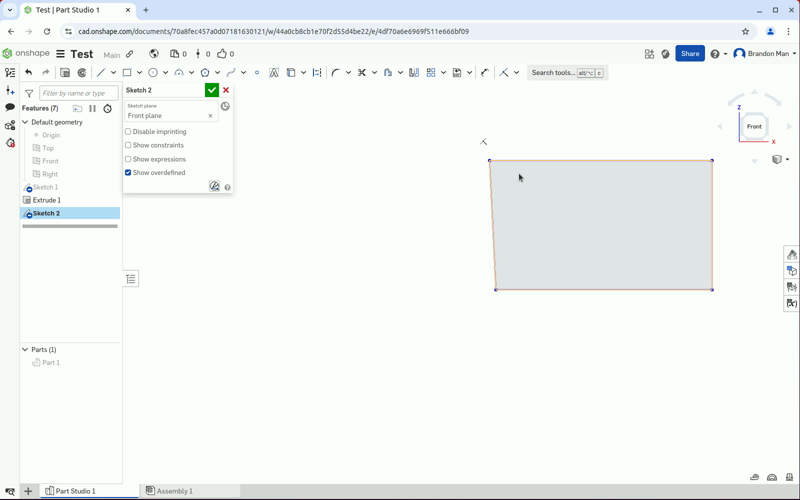
scroll(6)
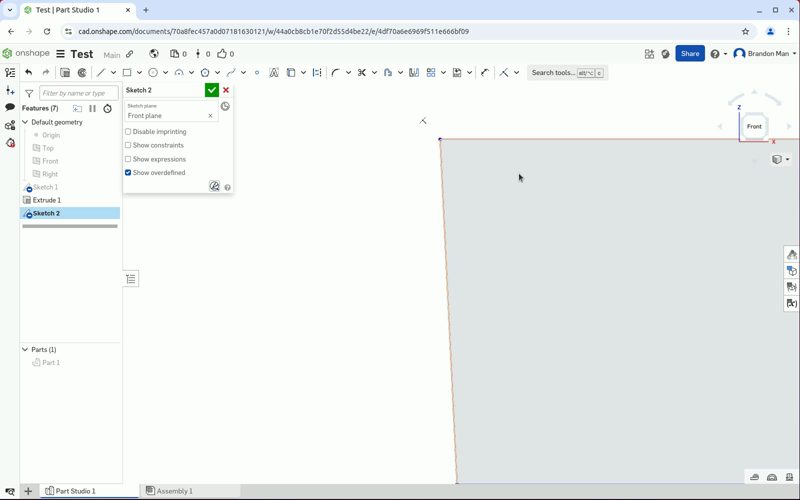
click(519, 173)
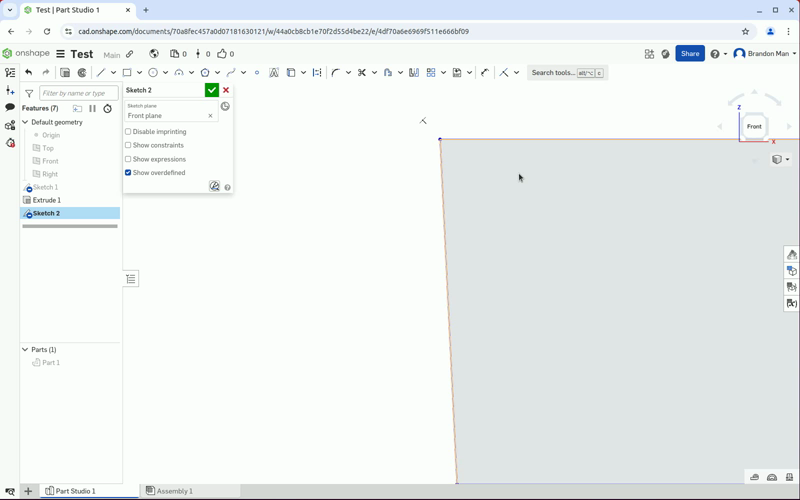
scroll(-6)
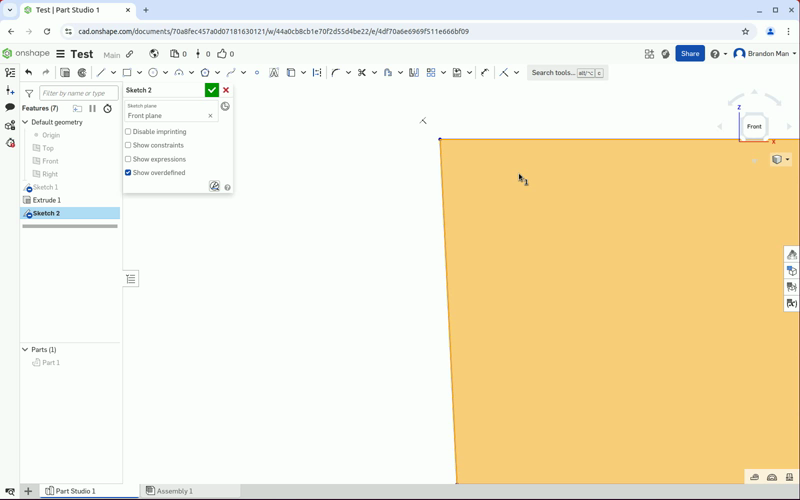
scroll(-6)
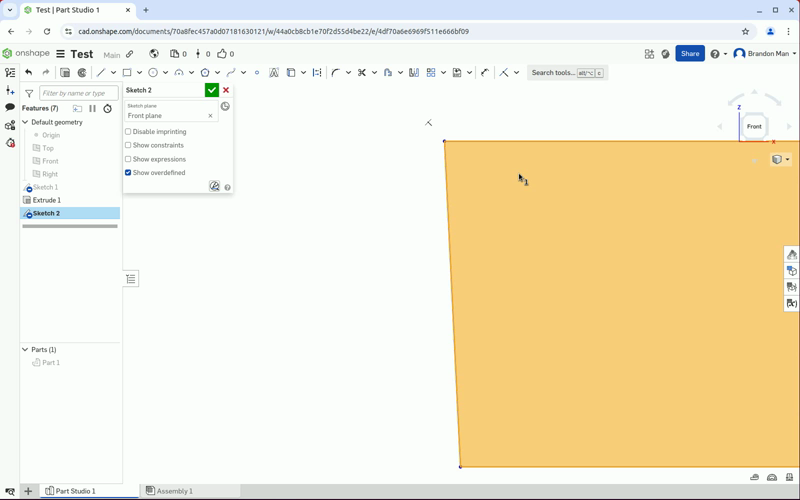
scroll(-6)
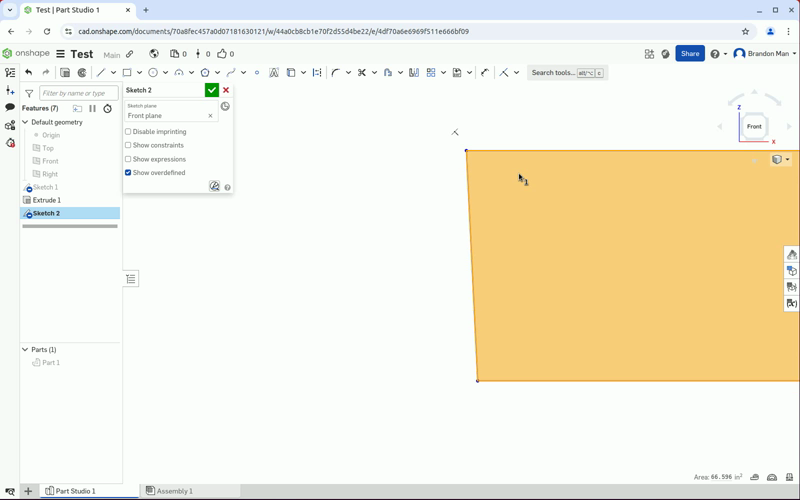
scroll(-6)
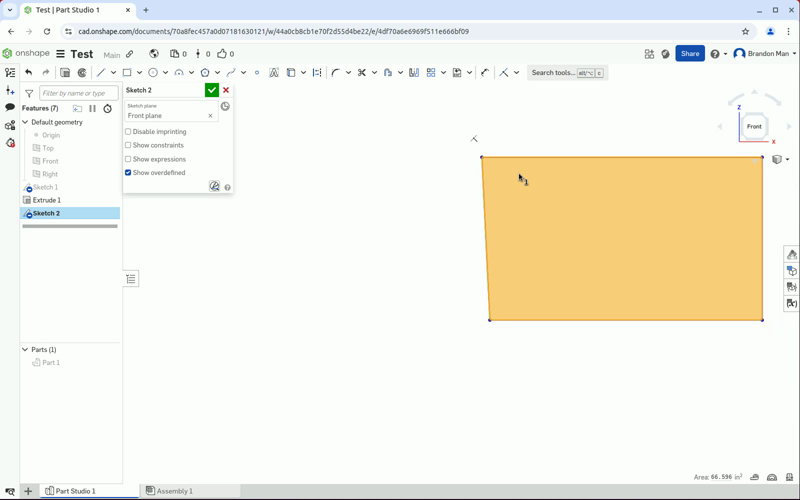
scroll(-6)
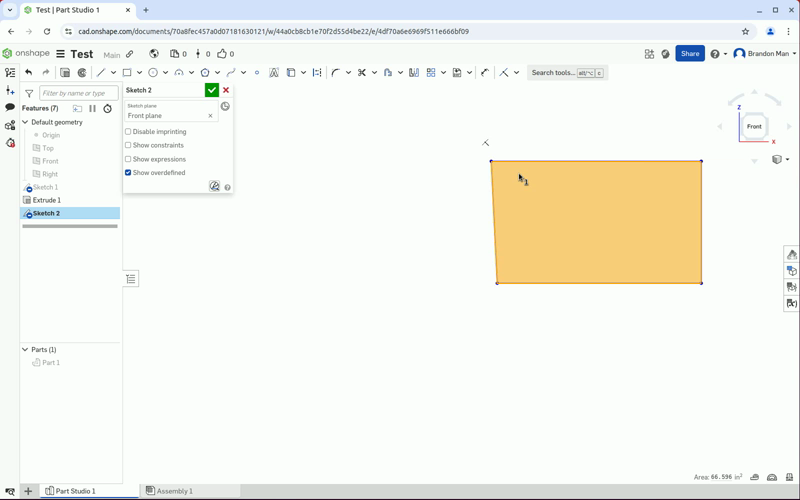
scroll(-6)
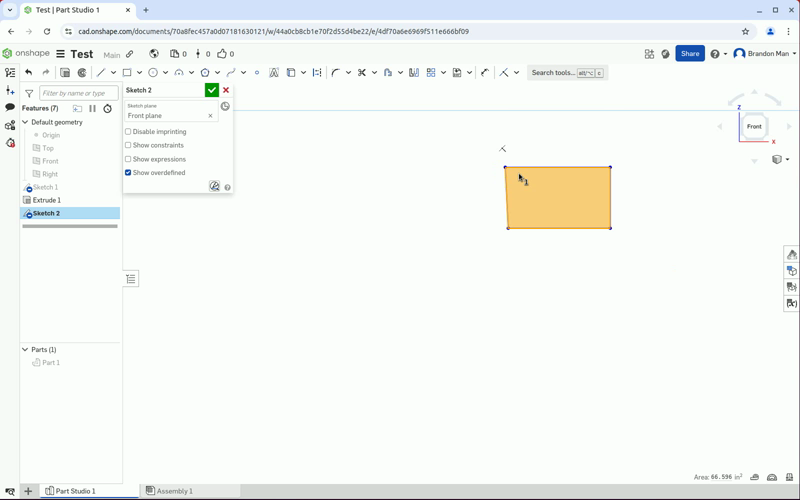
scroll(-6)
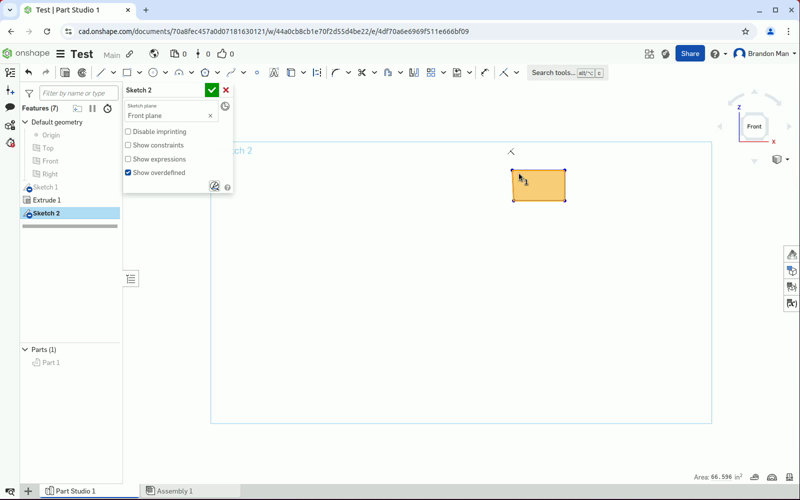
mouse_move(73, 352)
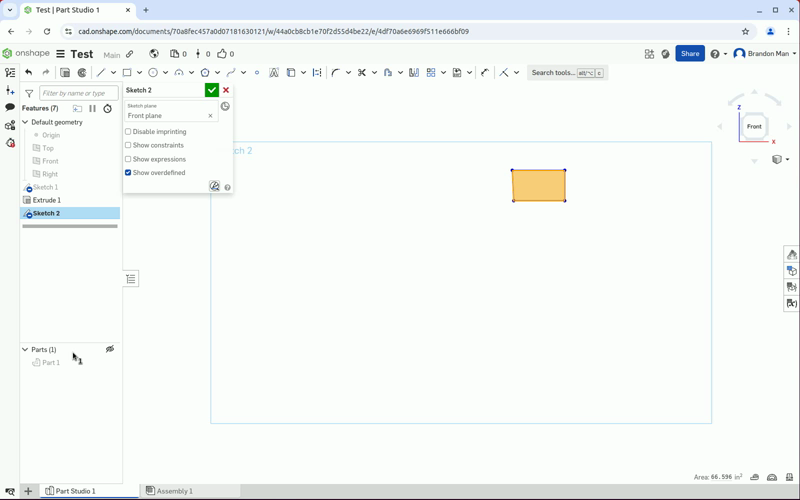
key(shift+y)
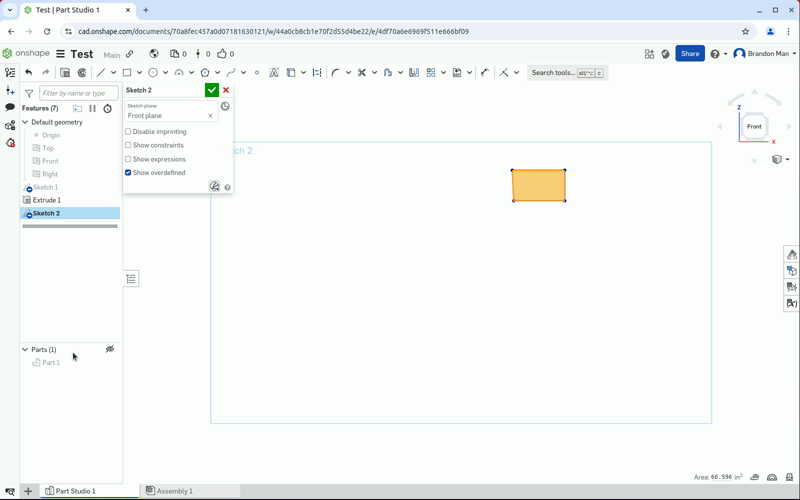
key(shift+e)
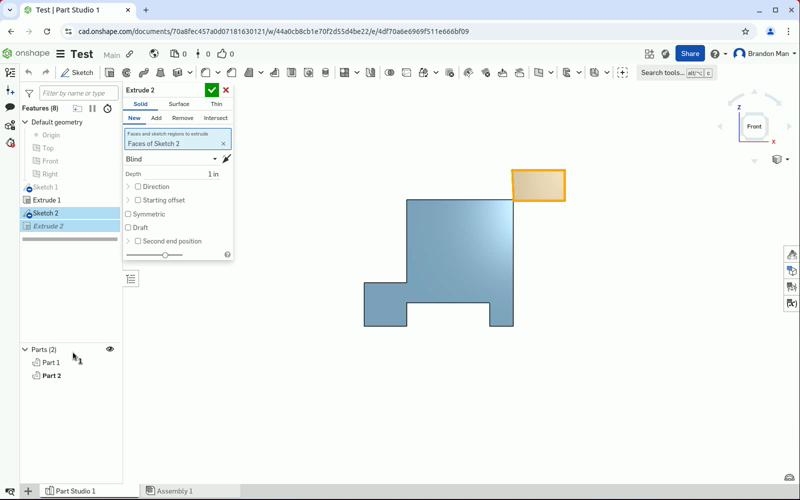
mouse_move(143, 106)
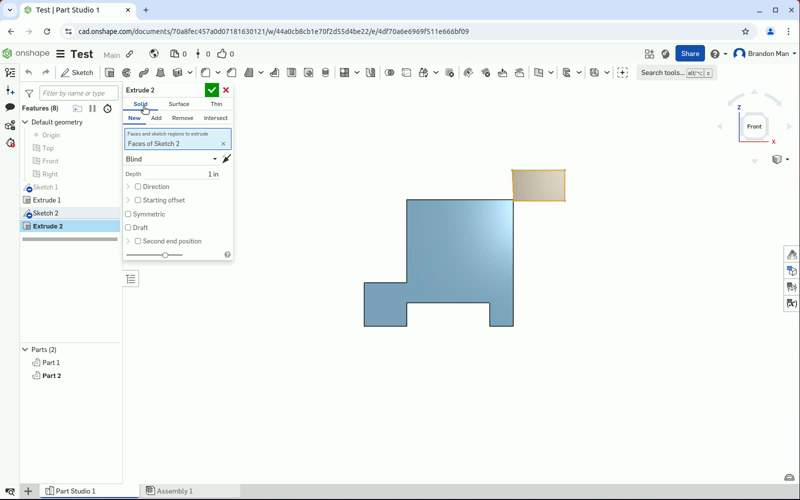
click(143, 106)
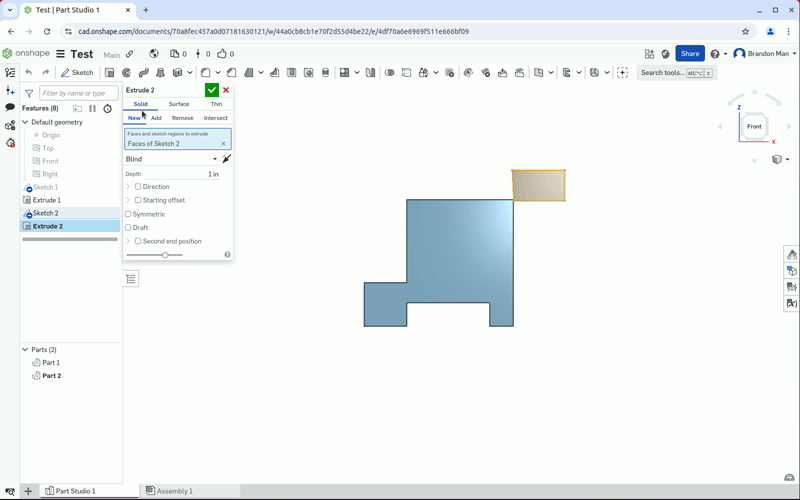
mouse_move(137, 120)
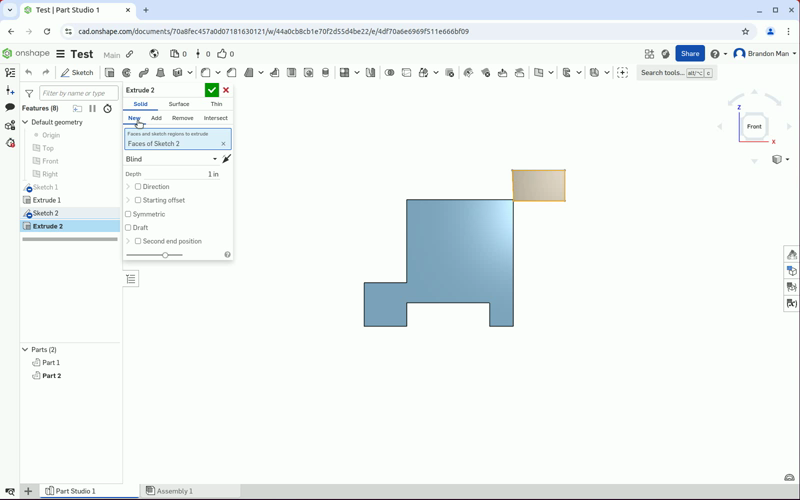
click(137, 120)
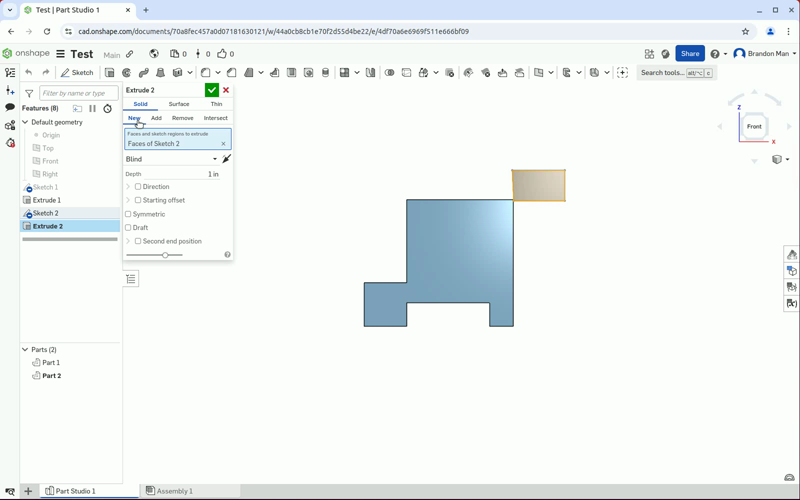
key(tab, 4)
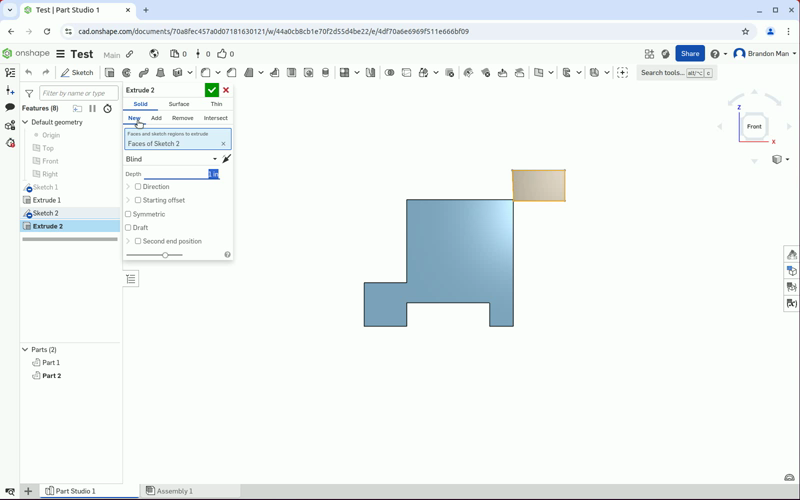
text(7.703)
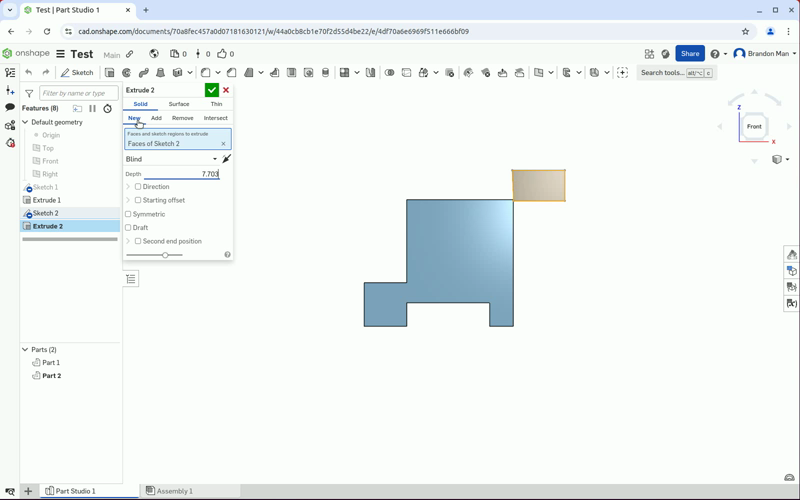
key(enter)
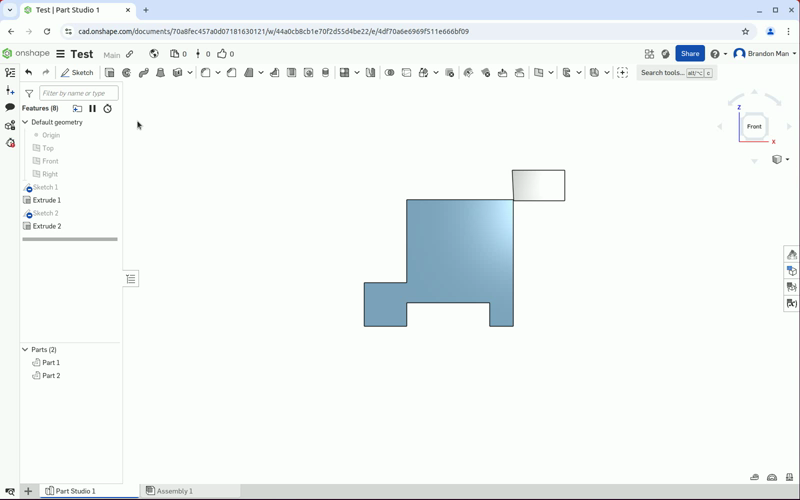
key(shift+h)
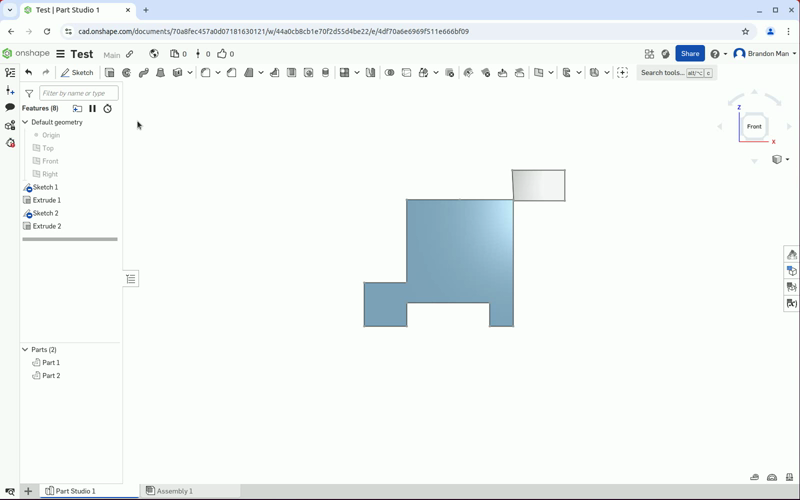
key(shift+h)
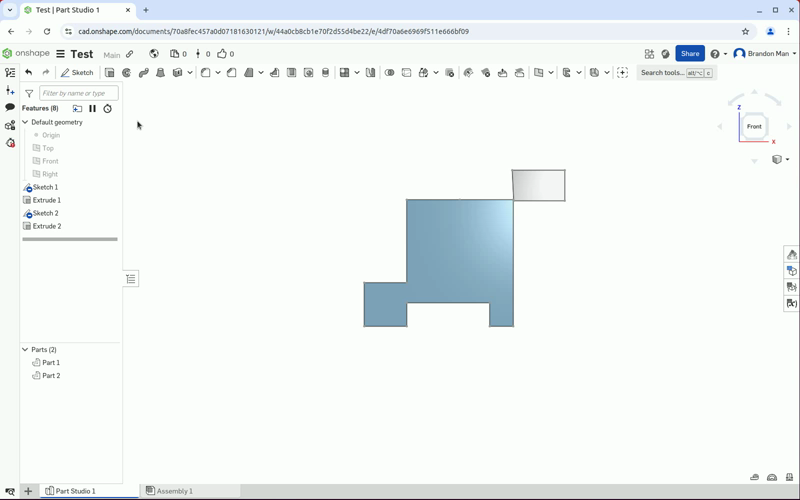
key(shift+7)
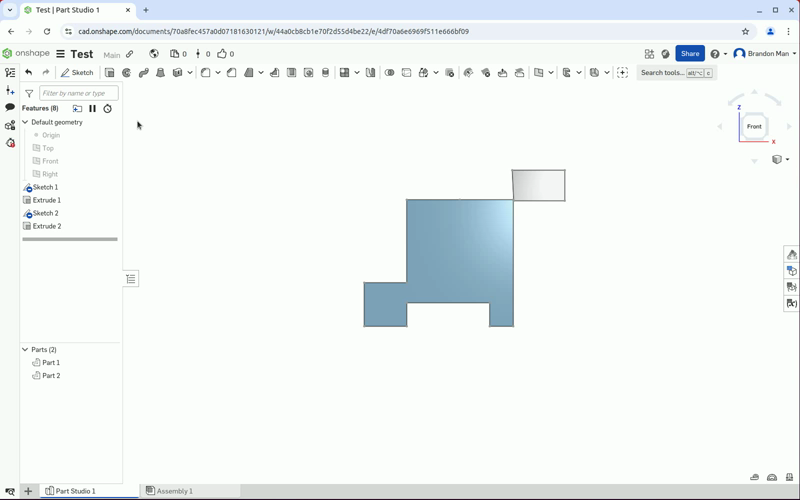
key(left, 2)
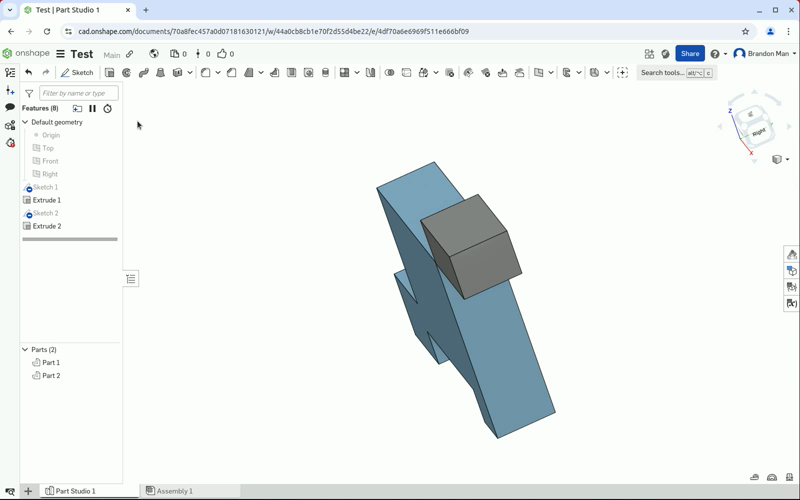
key(down, 2)
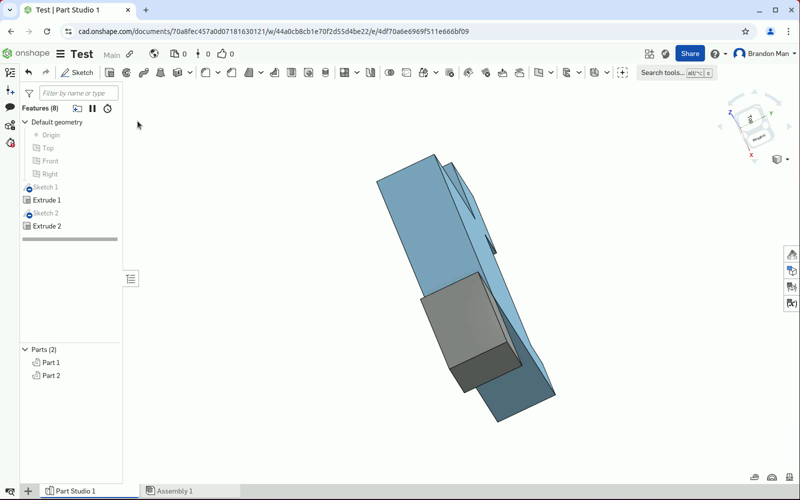
key(up, 2)
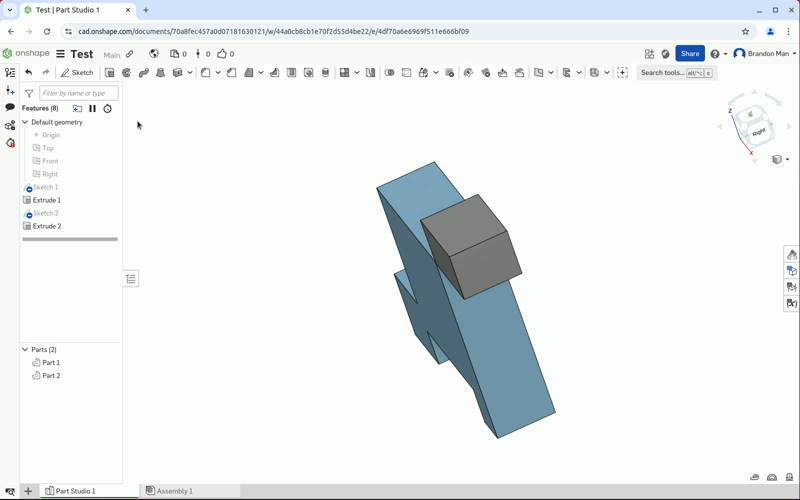
key(right, 2)
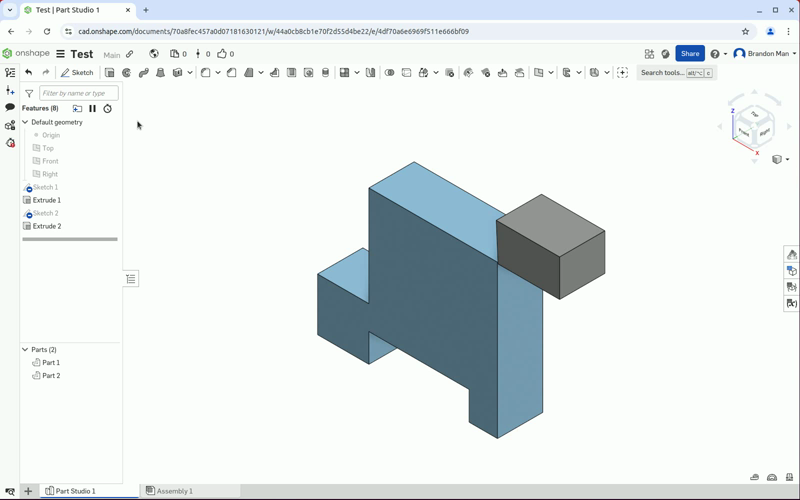
mouse_move(73, 189)
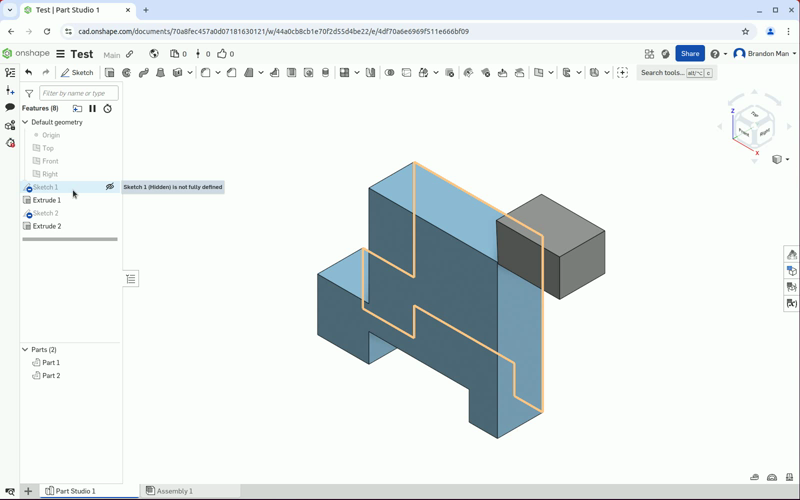
click(73, 189)